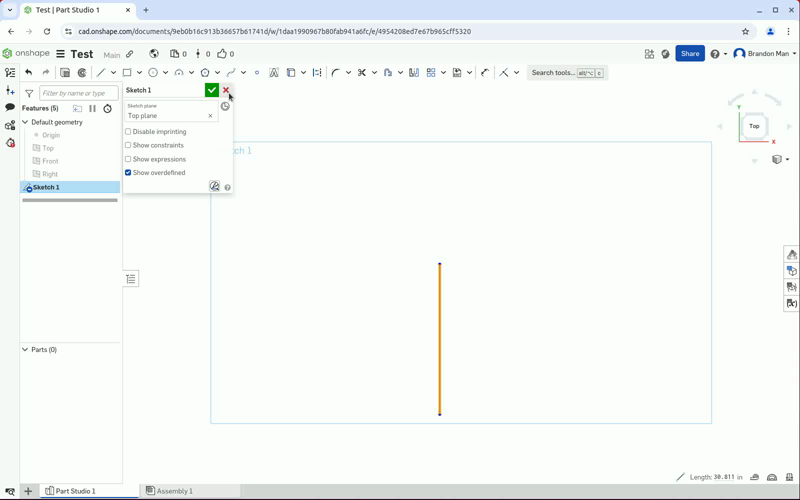
key(shift+h)
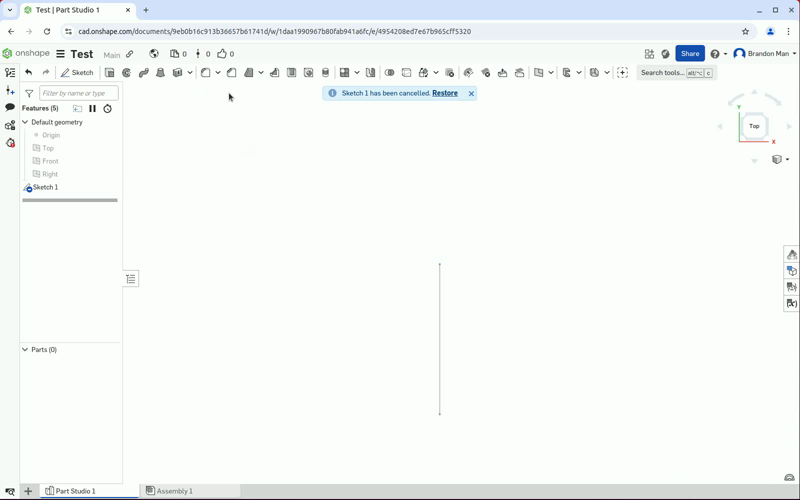
key(shift+s)
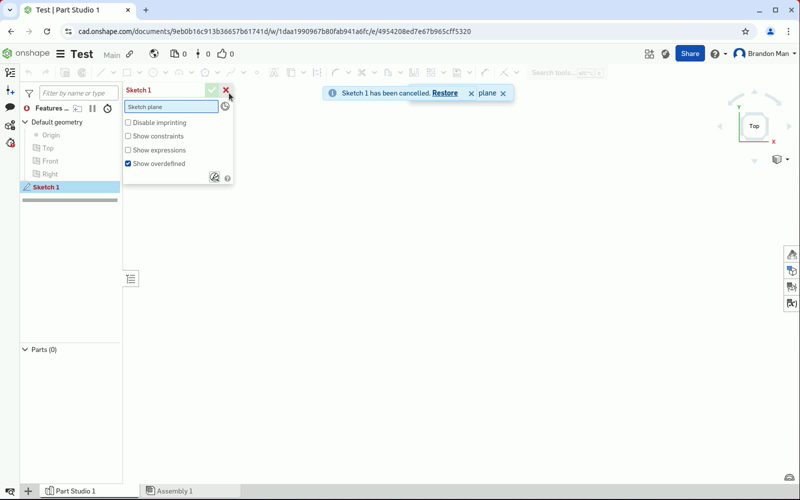
mouse_move(73, 150)
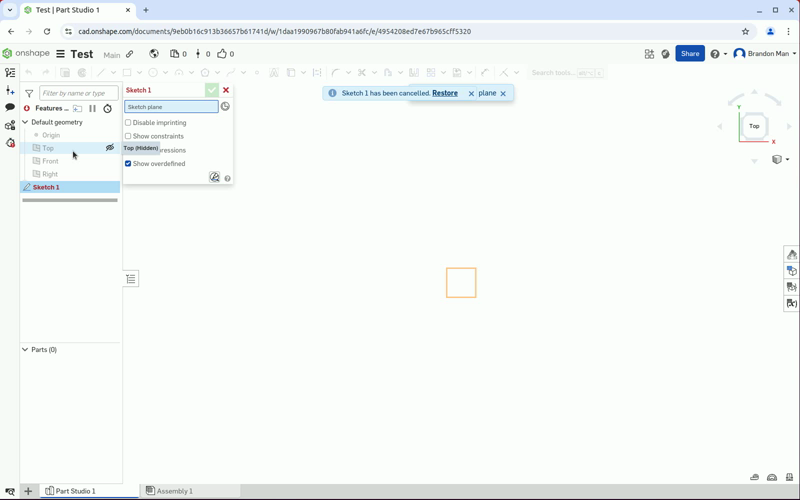
click(73, 150)
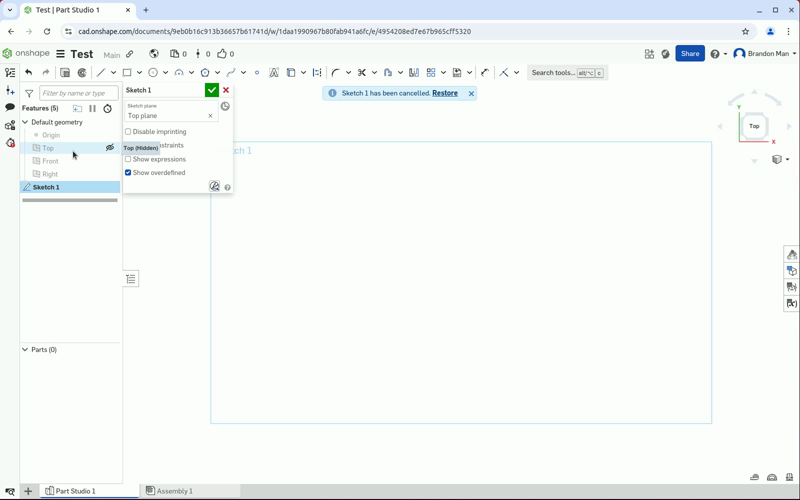
mouse_move(73, 352)
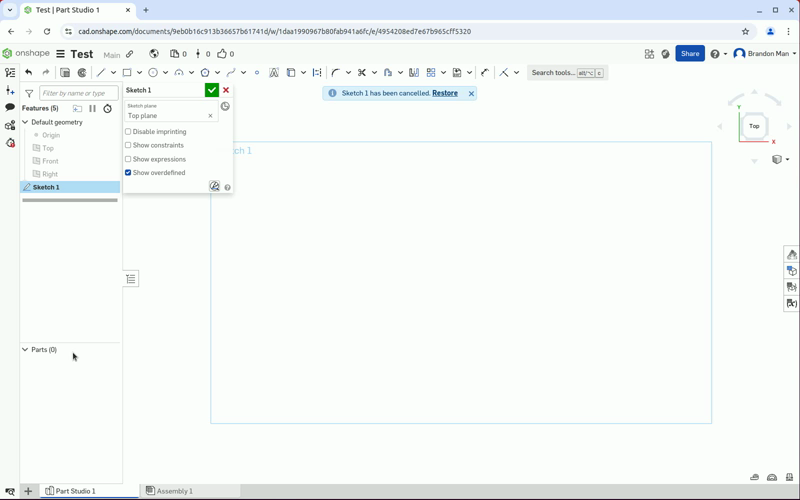
key(y)
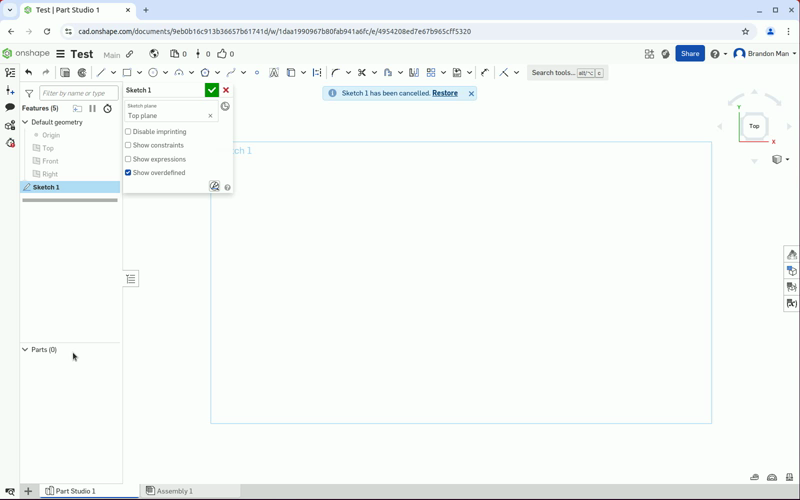
key(l)
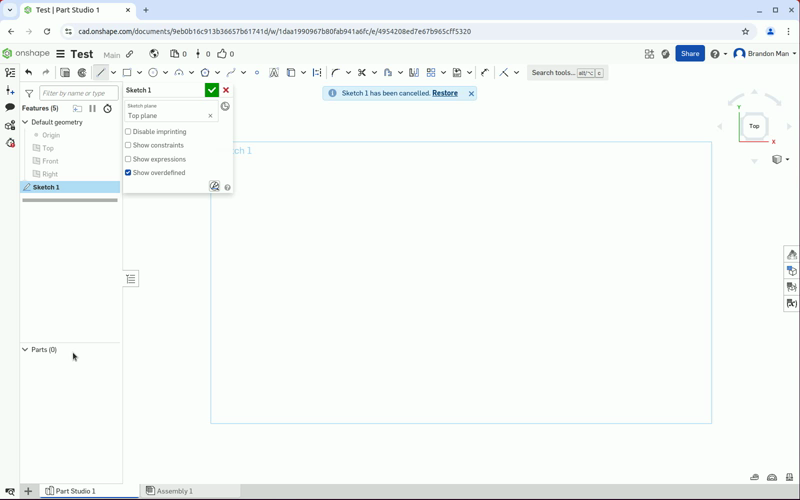
key_down(shift)
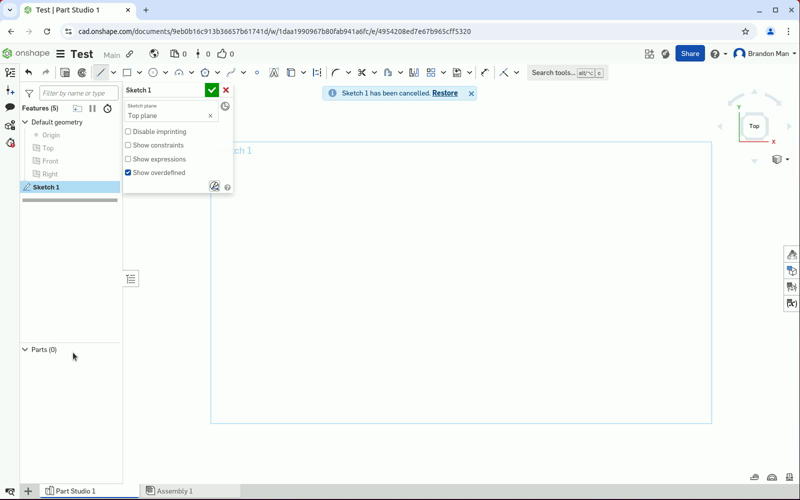
mouse_move(358, 370)
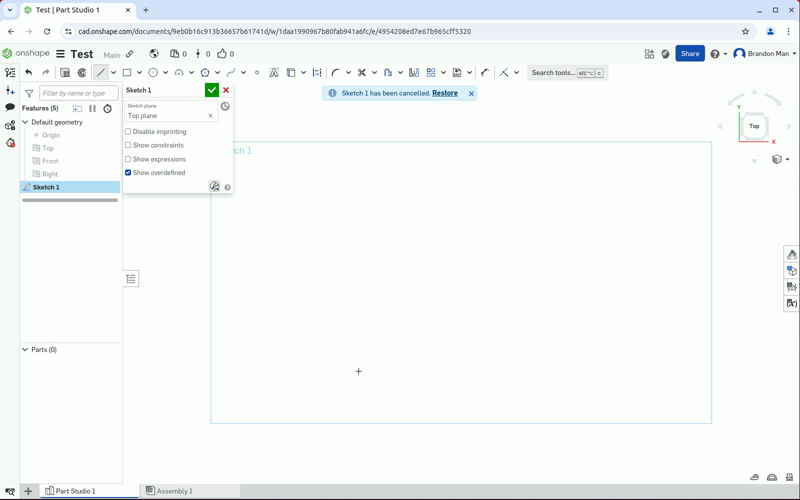
click(358, 370)
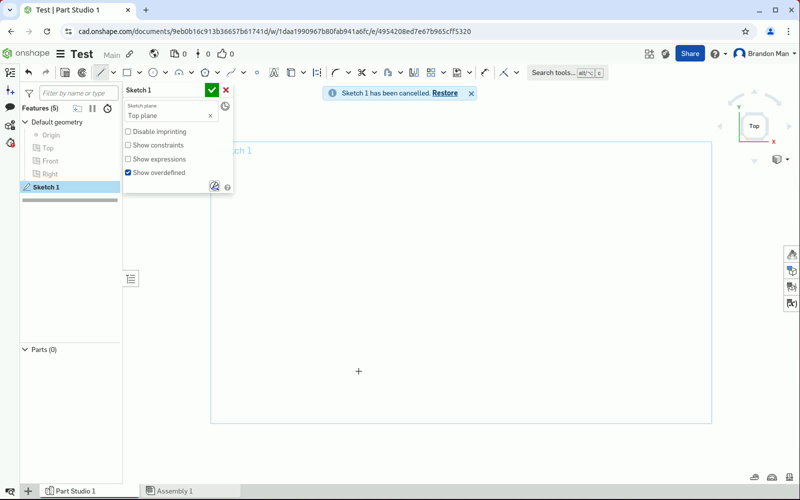
key_up(shift)
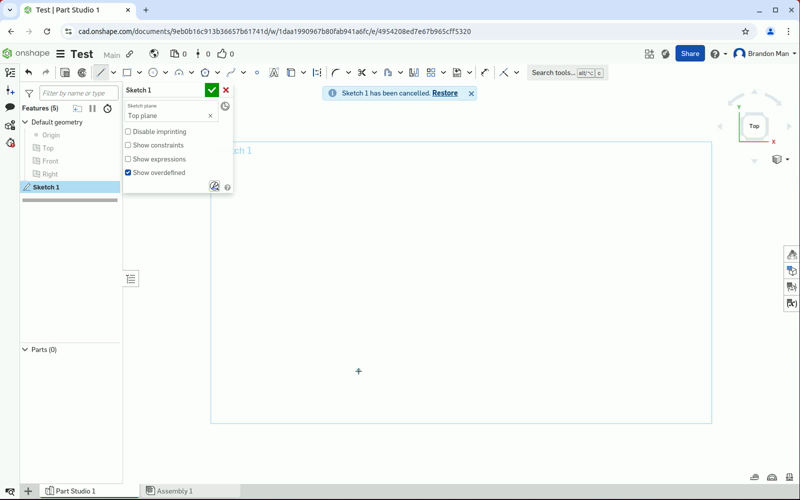
key_down(shift)
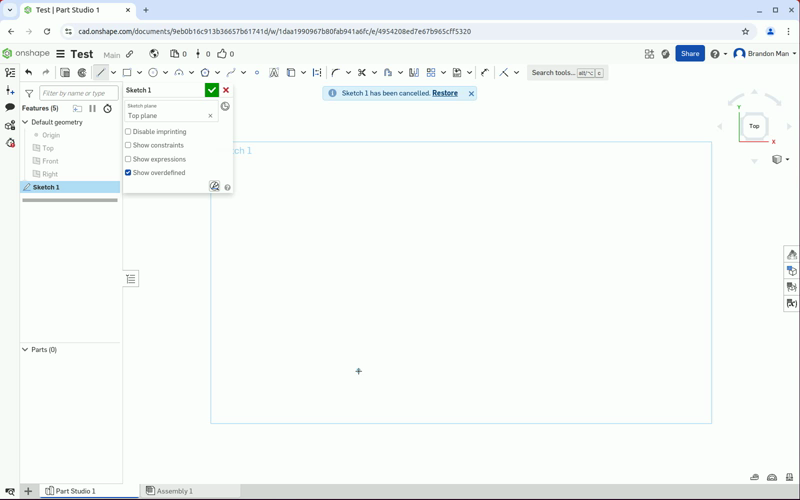
mouse_move(561, 370)
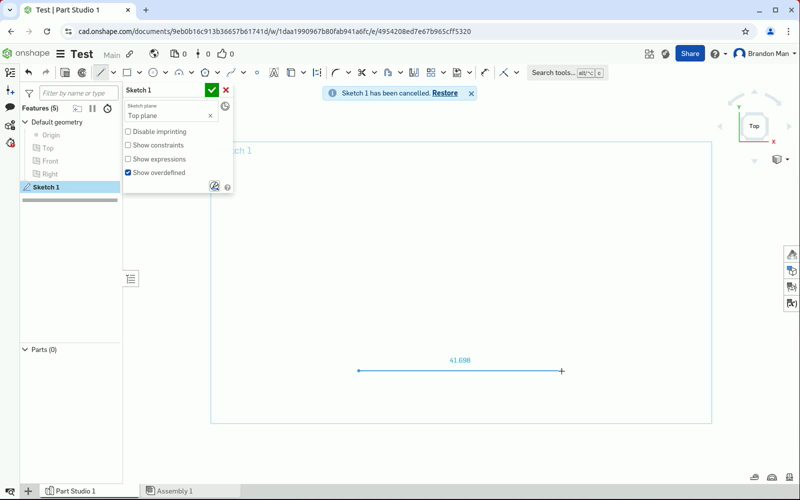
click(561, 370)
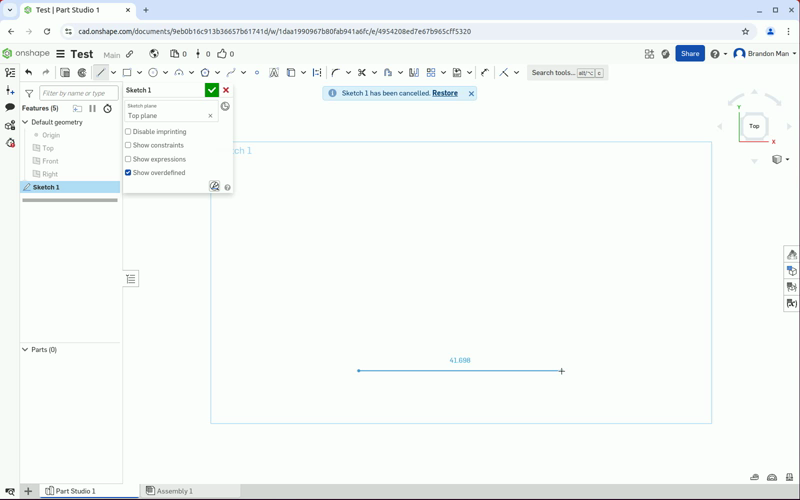
key_up(shift)
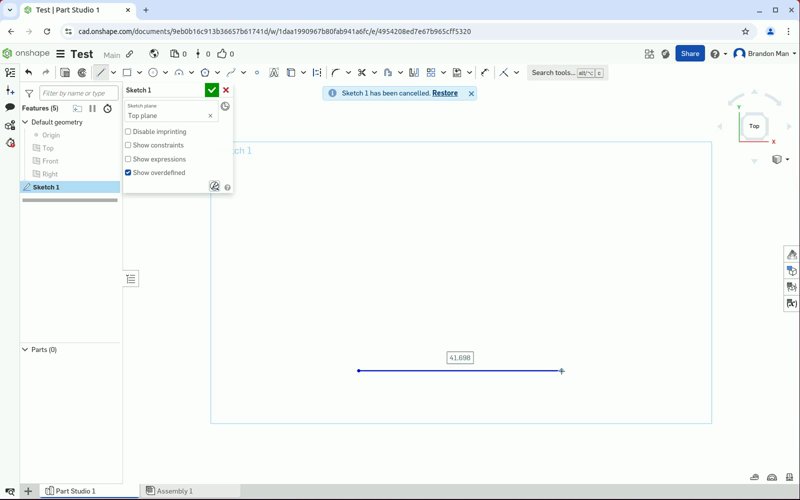
key_down(shift)
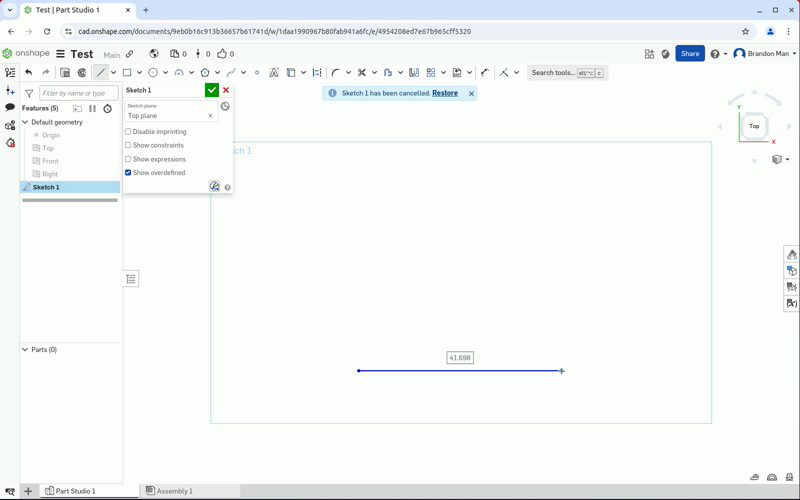
mouse_move(561, 195)
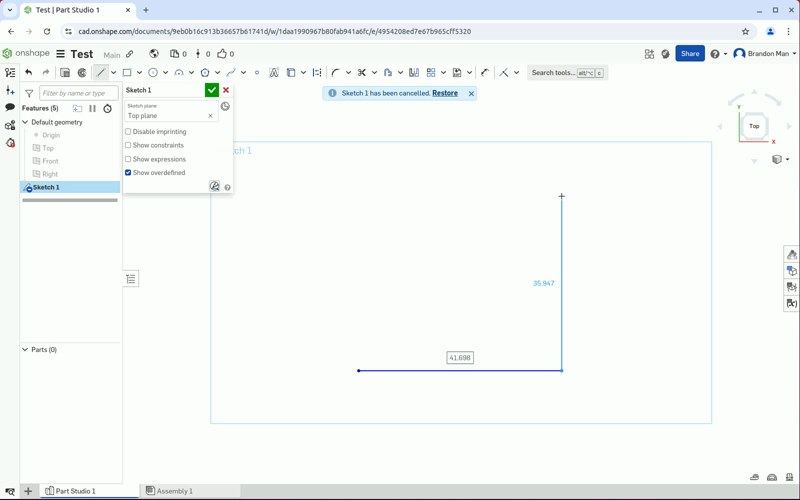
click(561, 195)
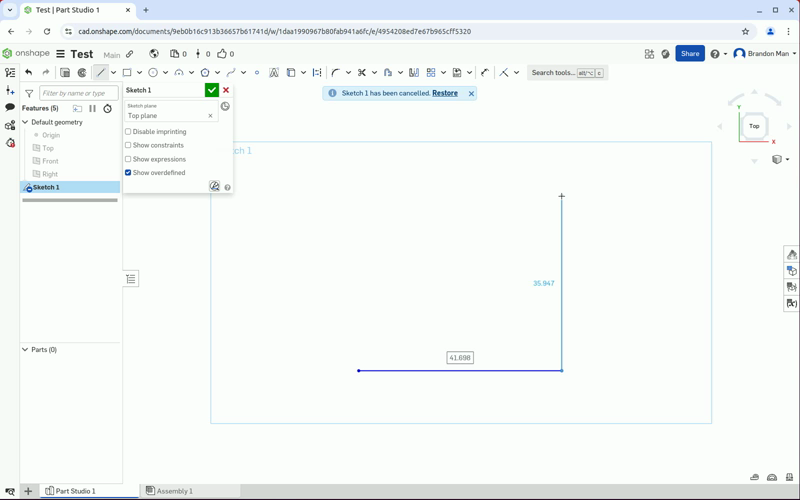
key_up(shift)
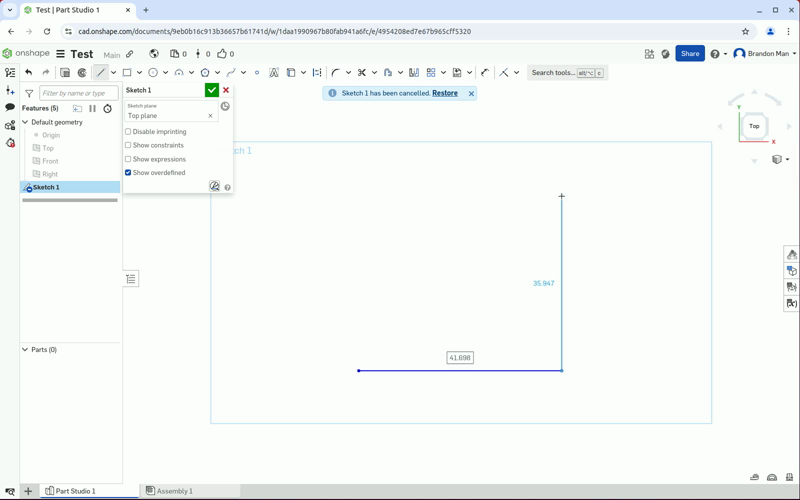
key_down(shift)
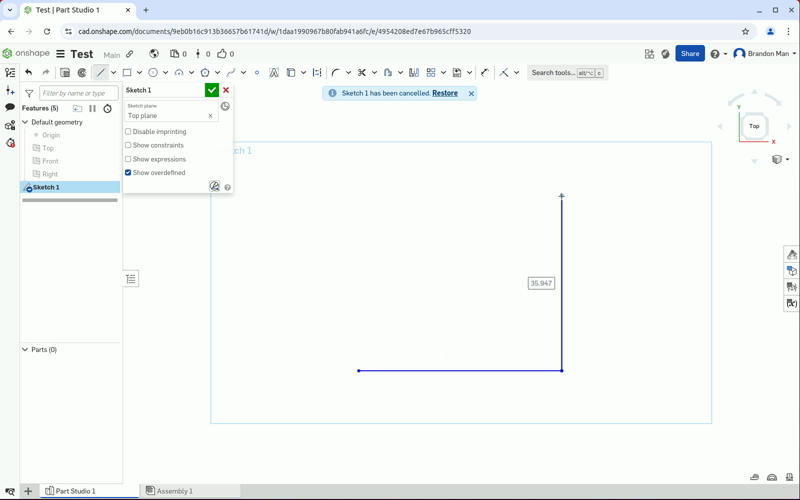
mouse_move(358, 195)
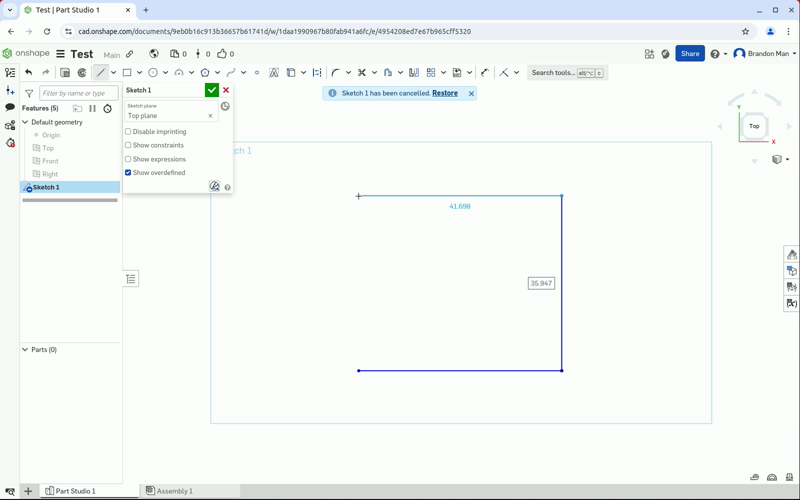
click(358, 195)
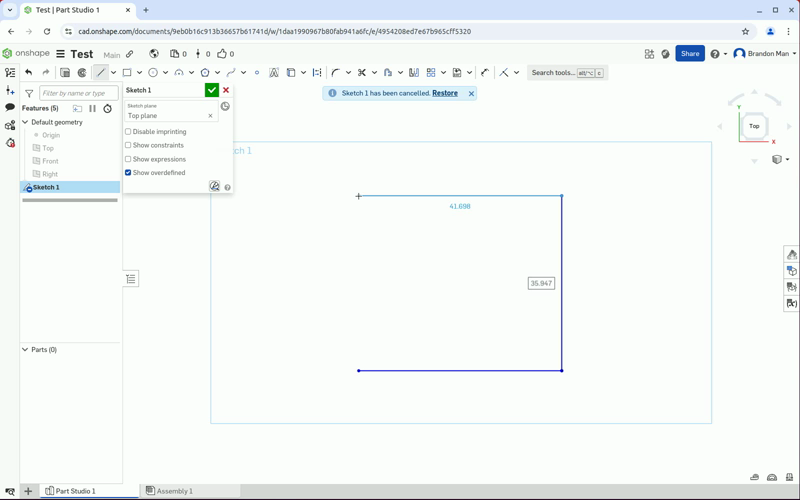
key_up(shift)
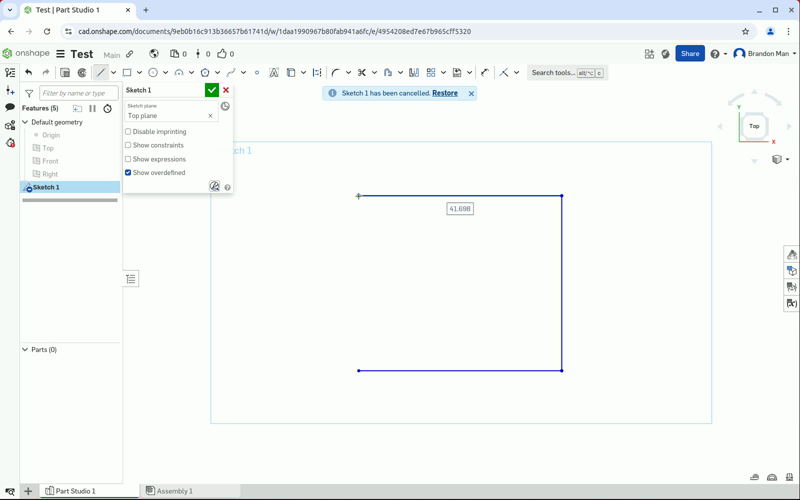
key_down(shift)
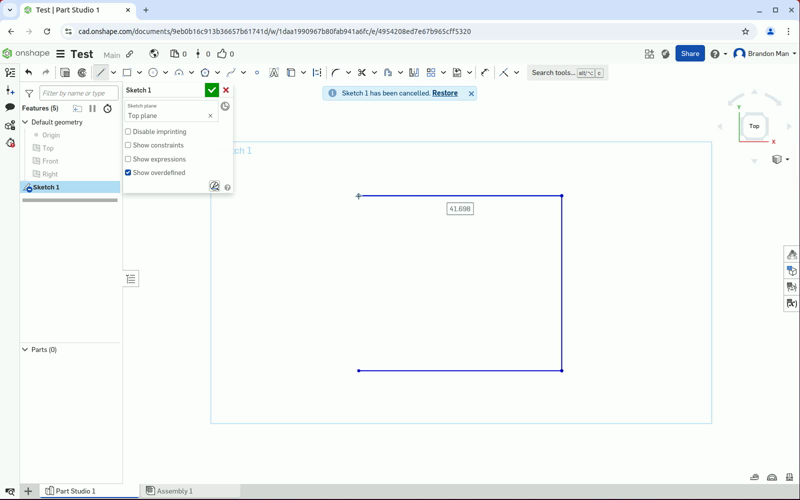
mouse_move(358, 370)
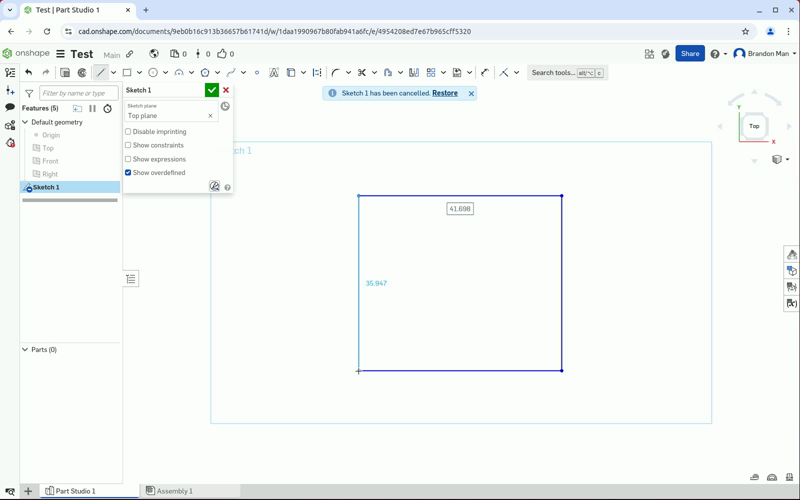
key_up(shift)
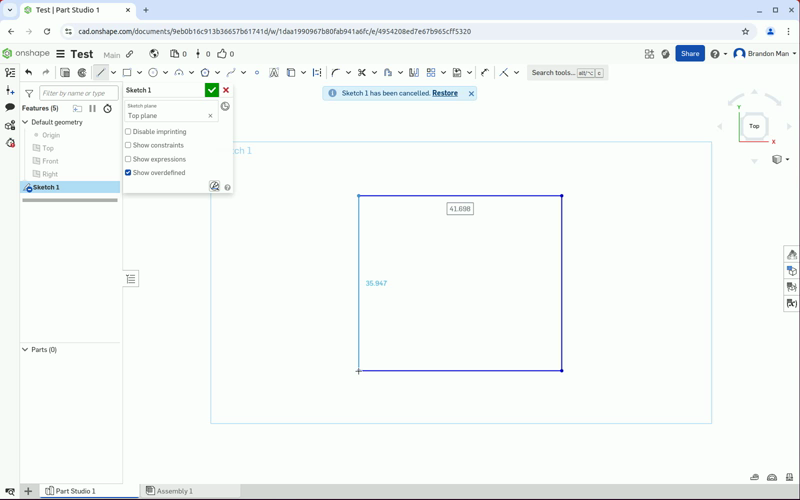
click(358, 370)
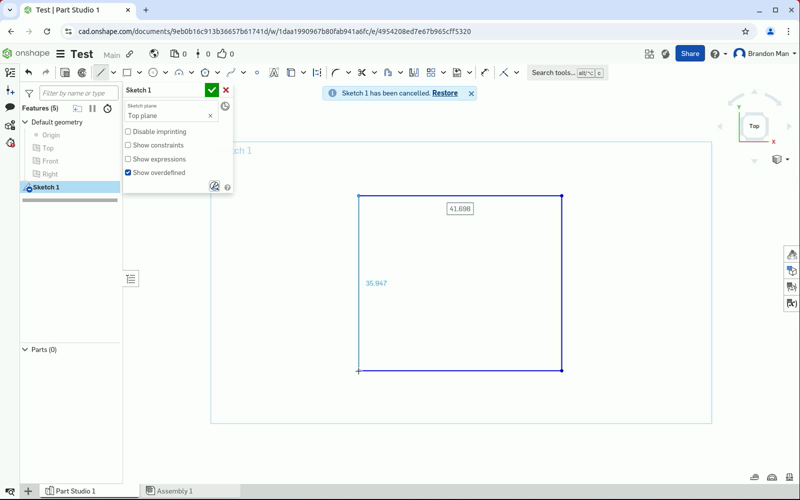
key(esc)
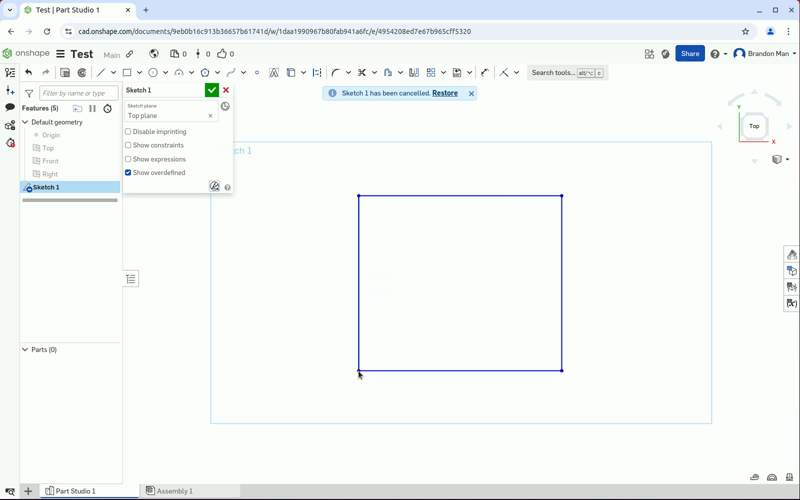
mouse_move(392, 245)
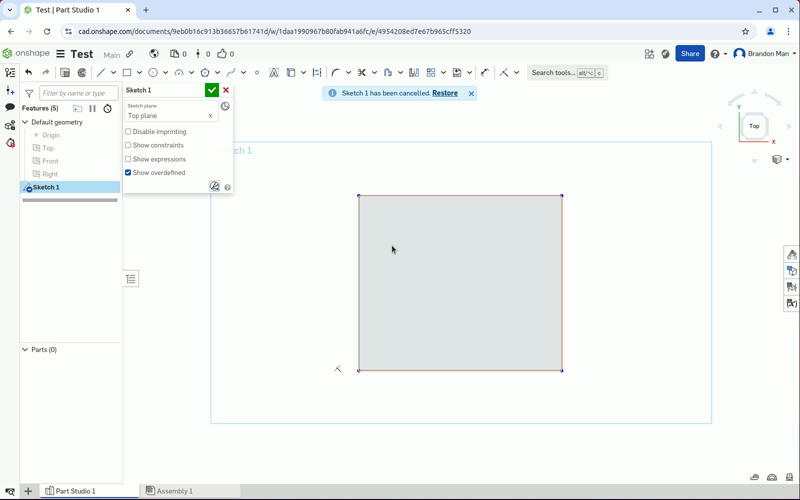
click(392, 245)
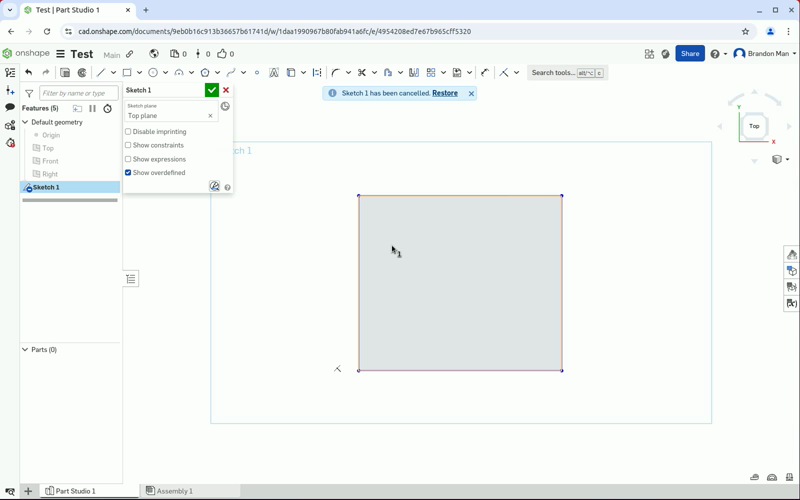
mouse_move(73, 352)
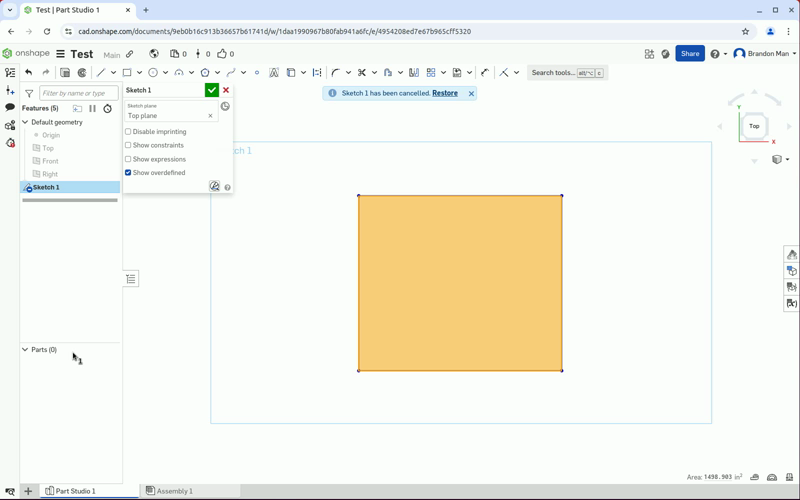
key(shift+y)
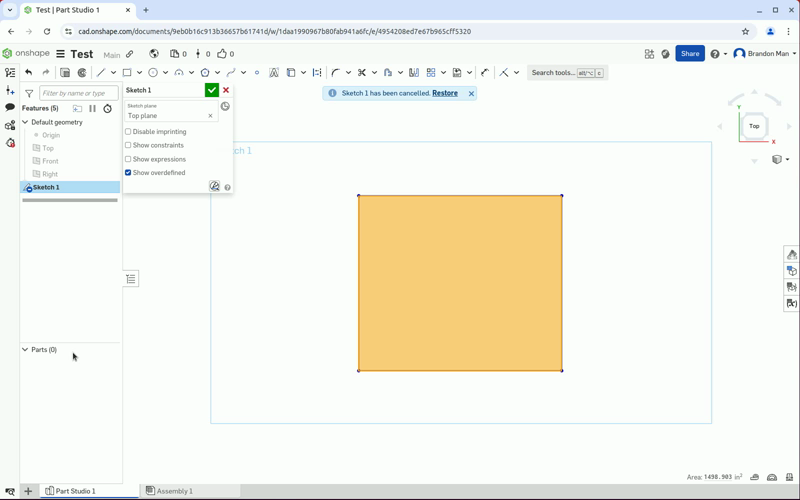
key(shift+e)
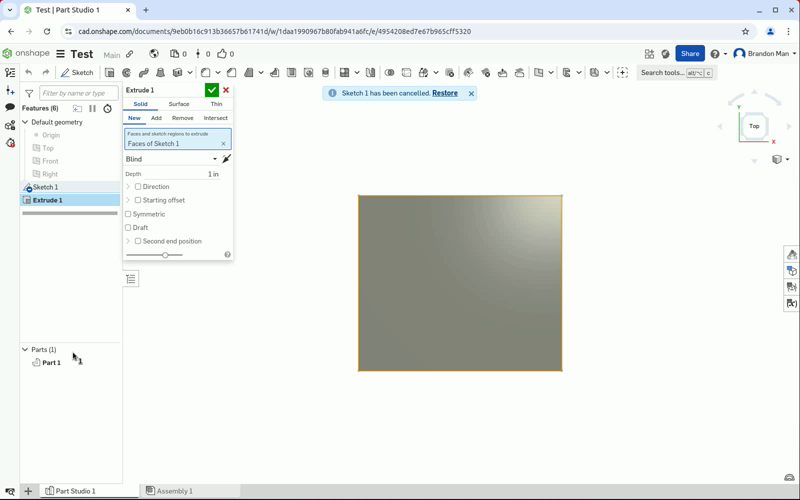
mouse_move(143, 106)
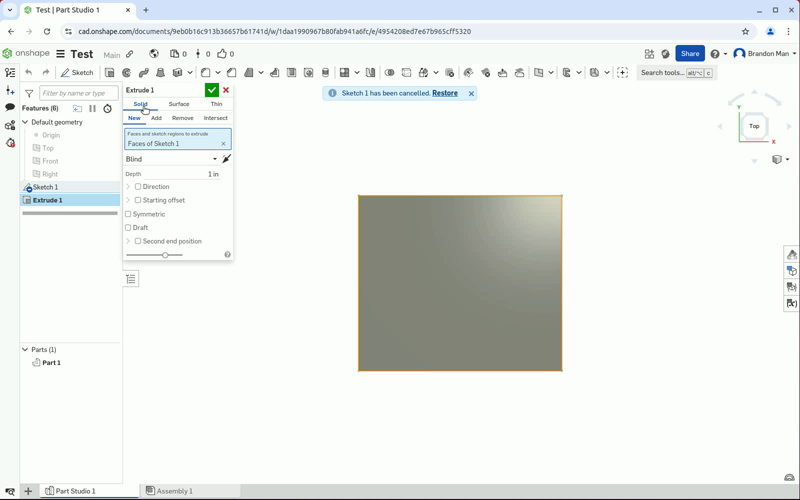
click(143, 106)
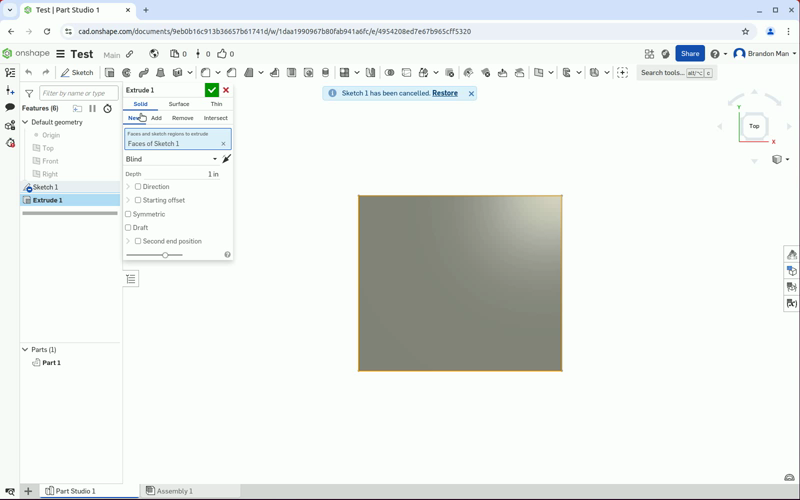
mouse_move(137, 120)
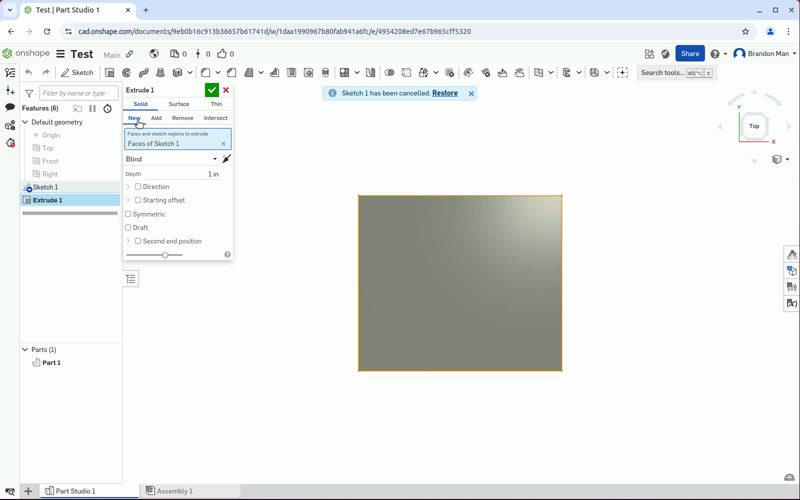
click(137, 120)
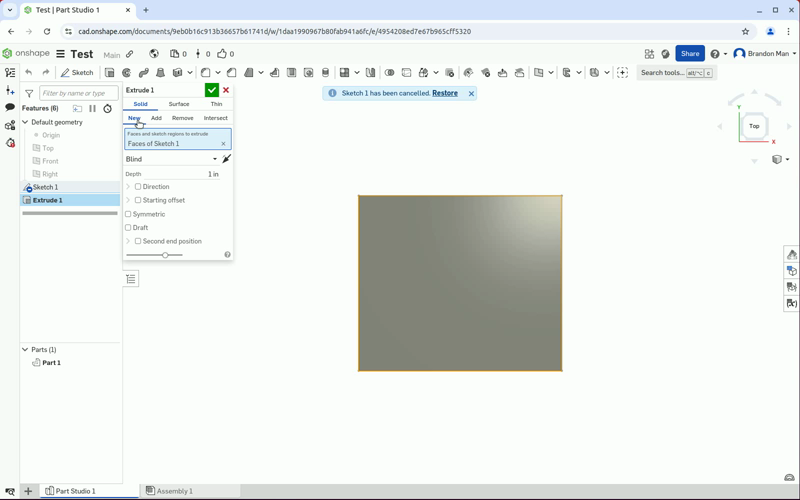
key(tab, 4)
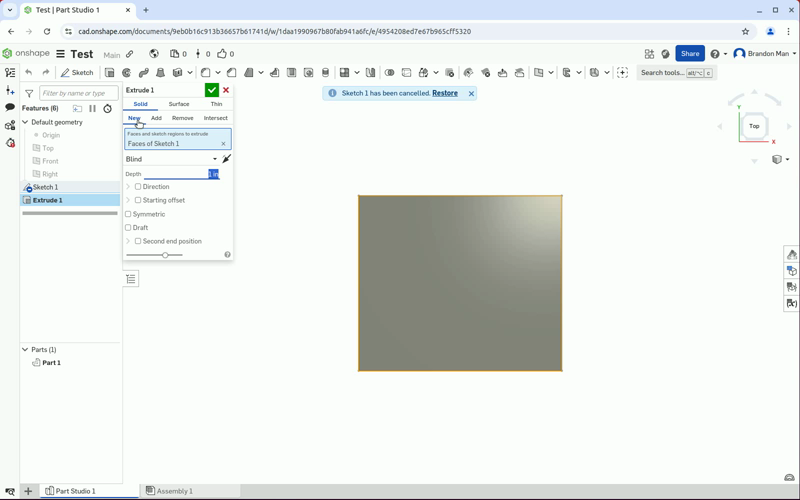
text(7.943)
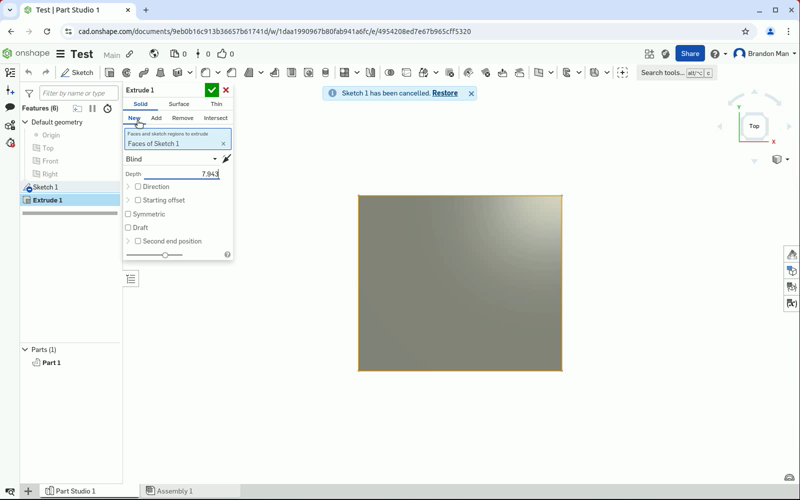
key(enter)
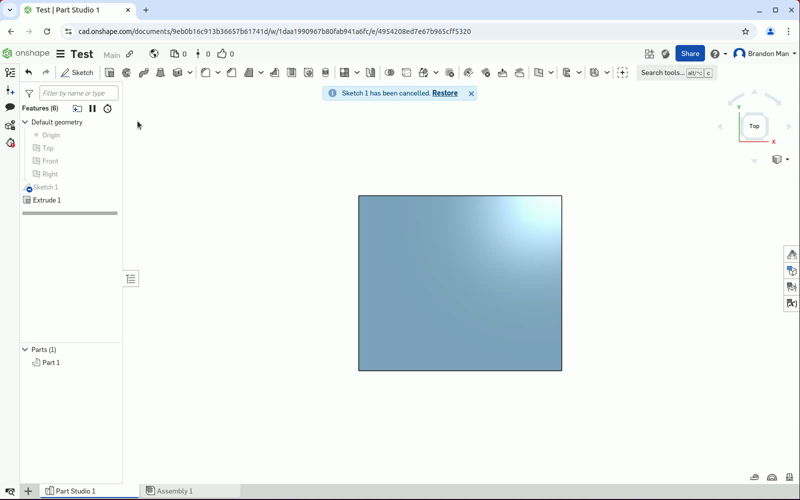
key(shift+h)
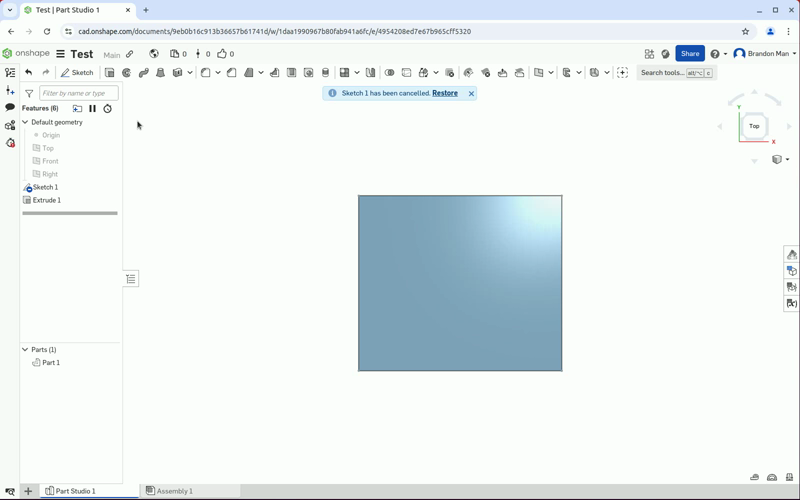
key(shift+h)
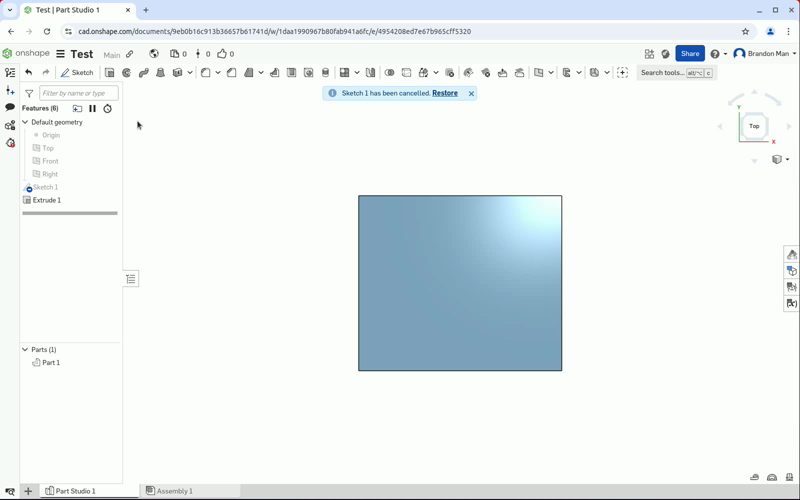
mouse_move(73, 189)
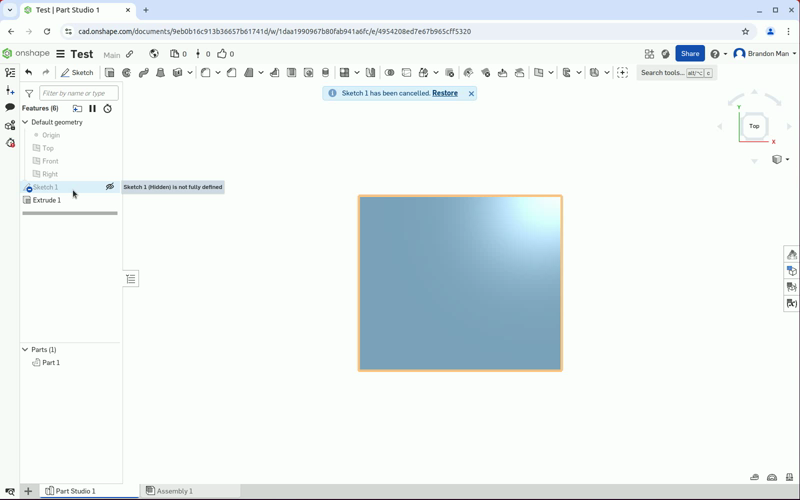
click(73, 189)
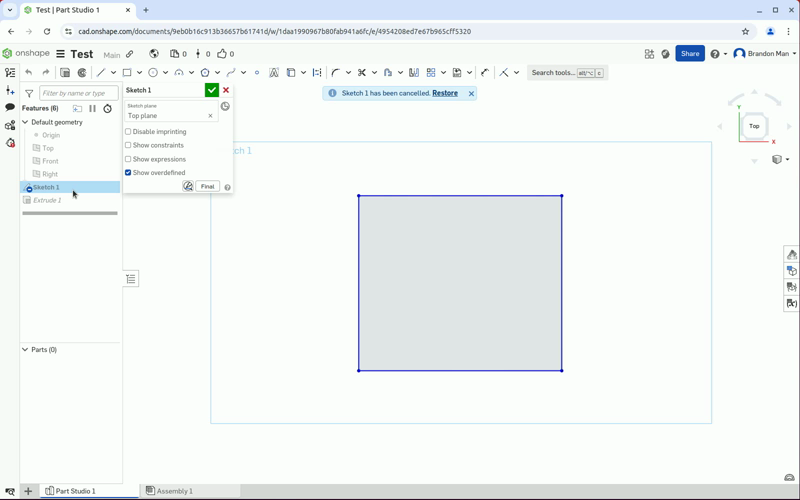
mouse_move(229, 92)
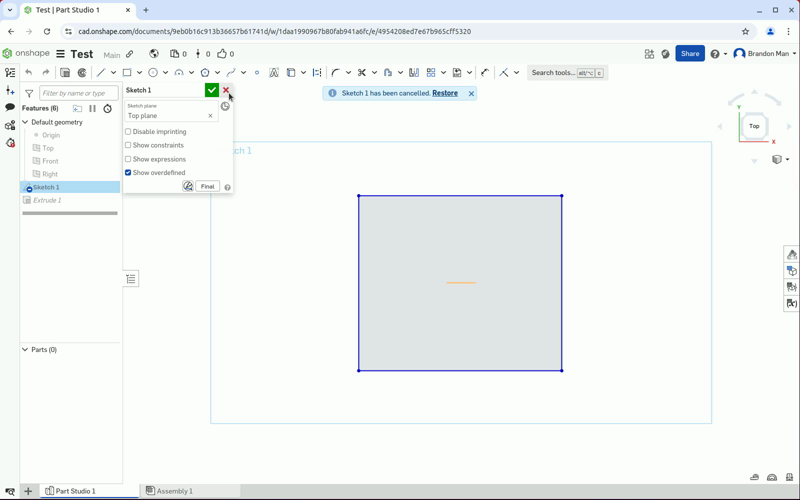
click(229, 92)
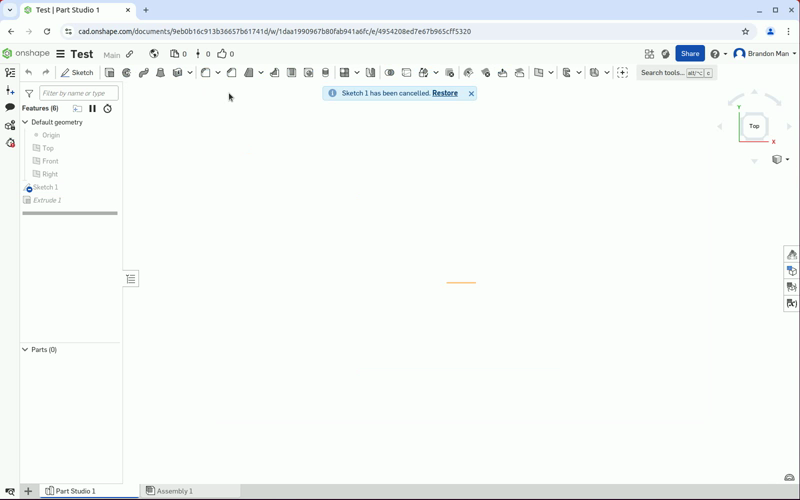
mouse_move(541, 75)
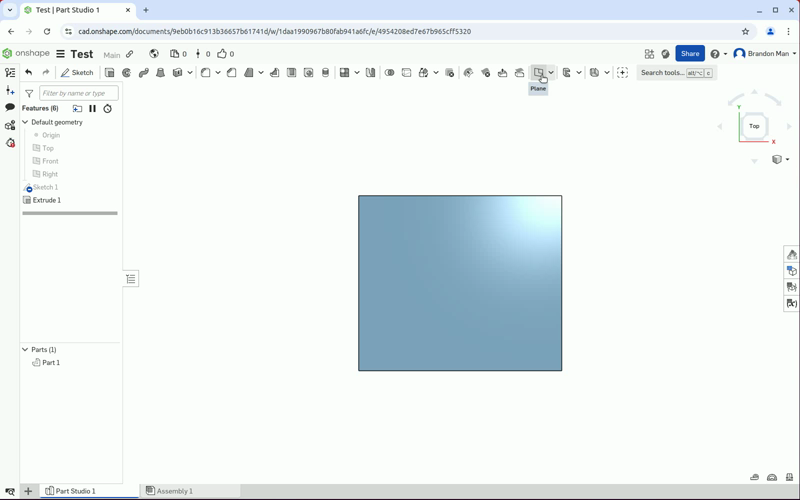
click(541, 75)
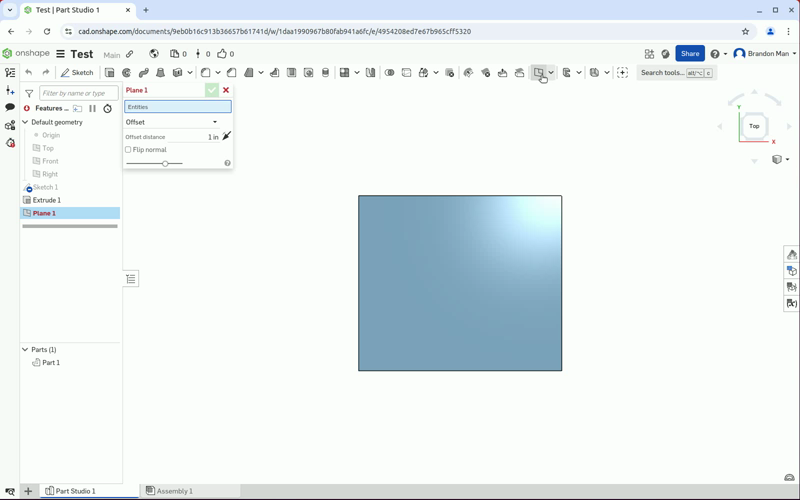
mouse_move(73, 150)
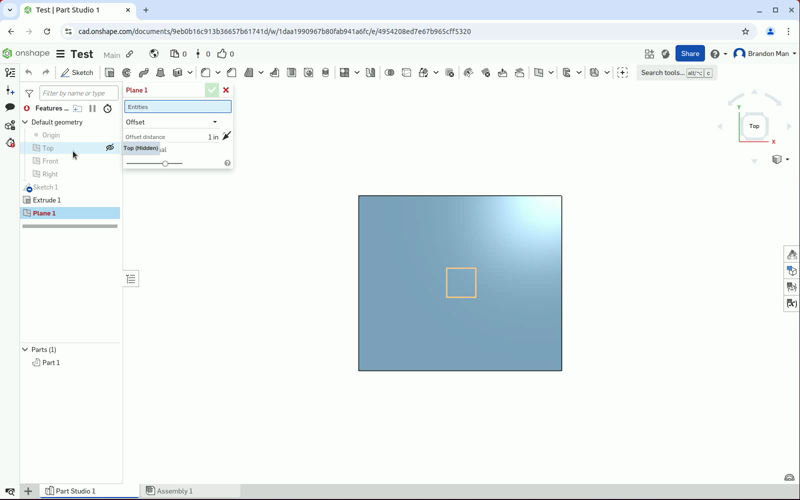
click(73, 150)
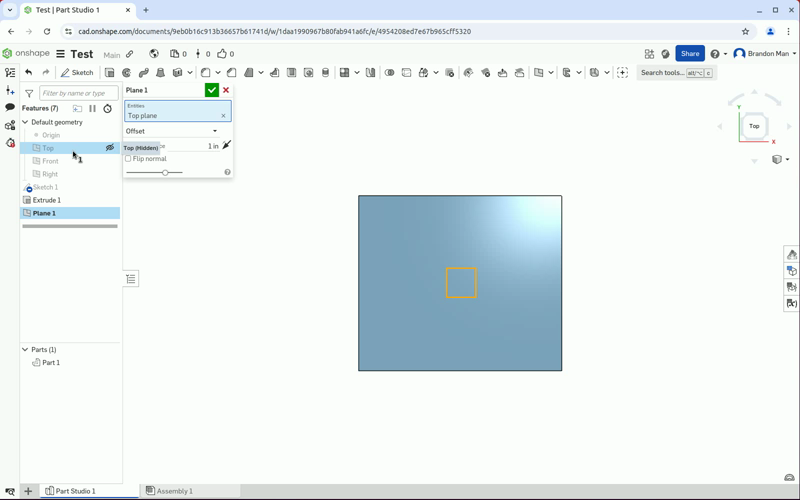
key(tab, 2)
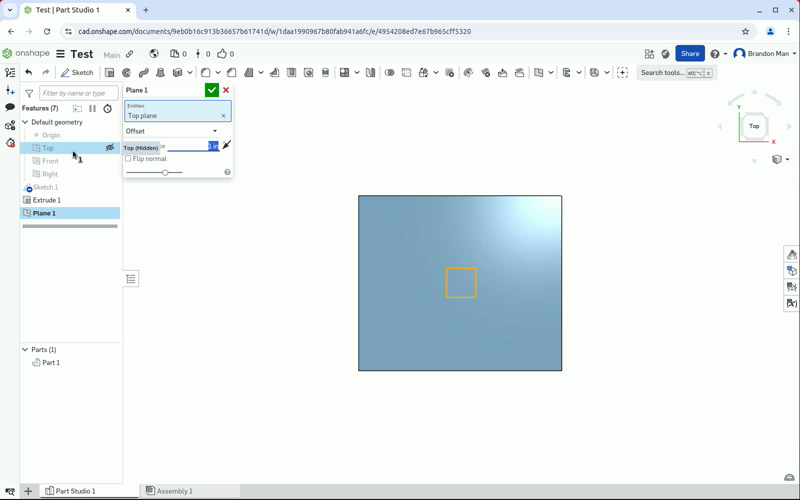
text(7.949)
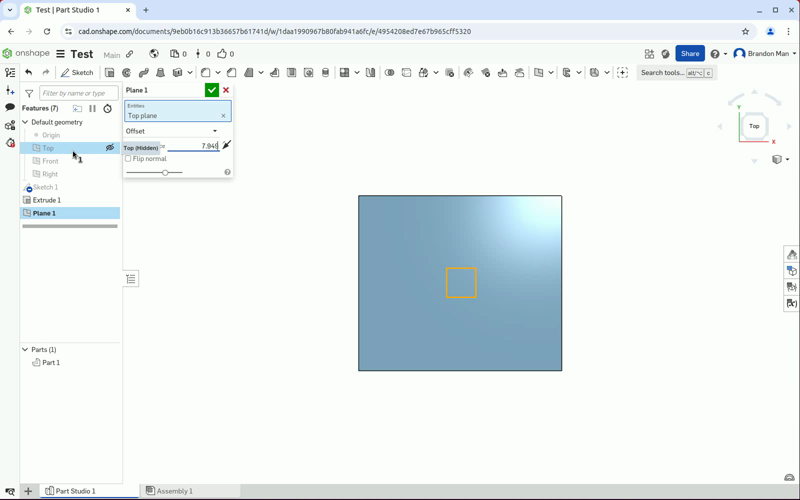
key(enter, 2)
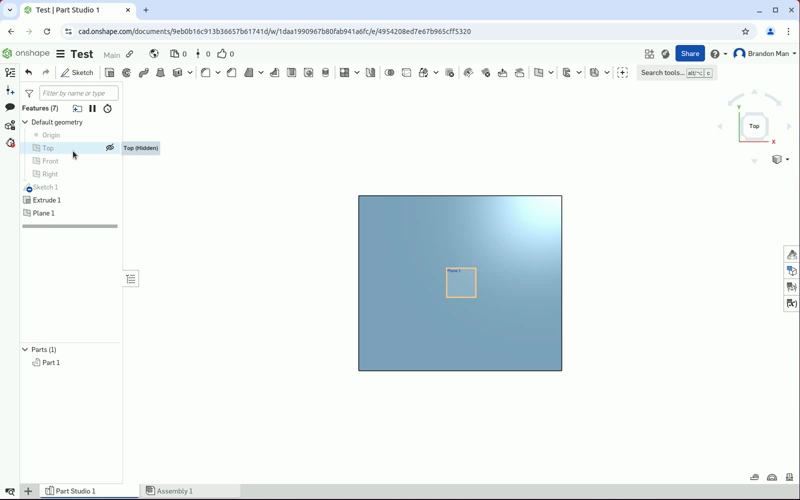
key(shift+s)
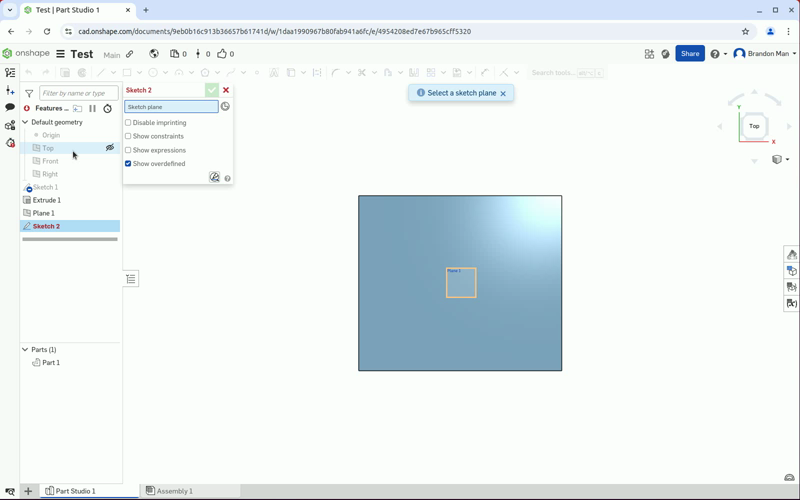
mouse_move(73, 215)
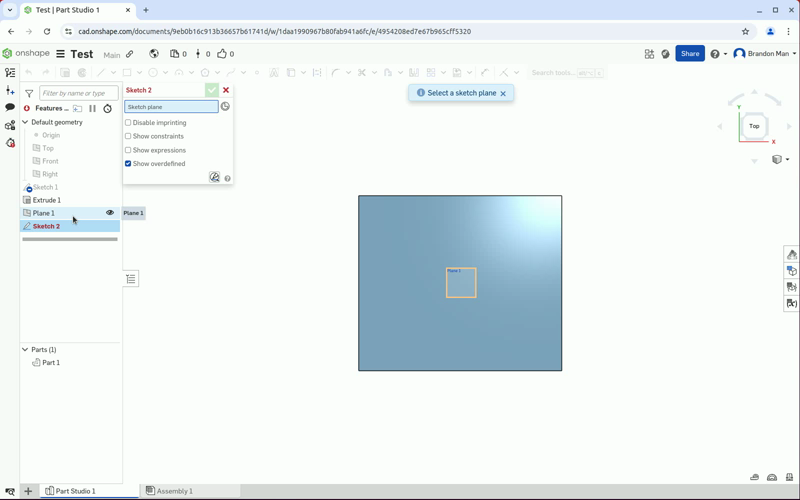
click(73, 215)
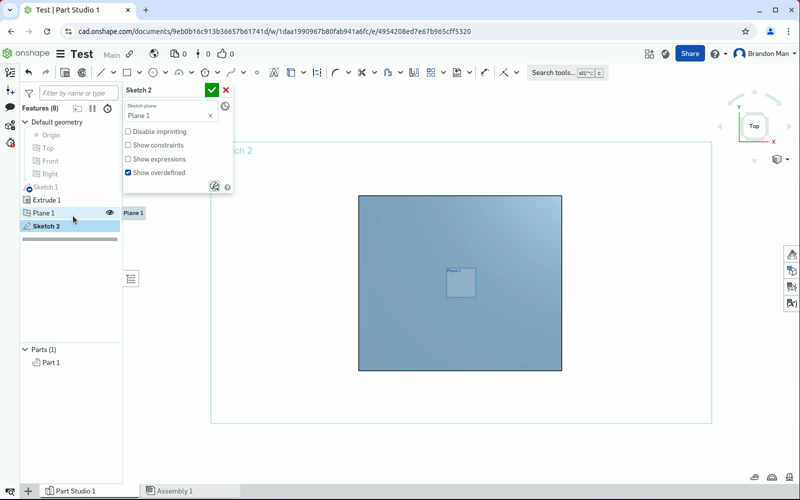
mouse_move(73, 352)
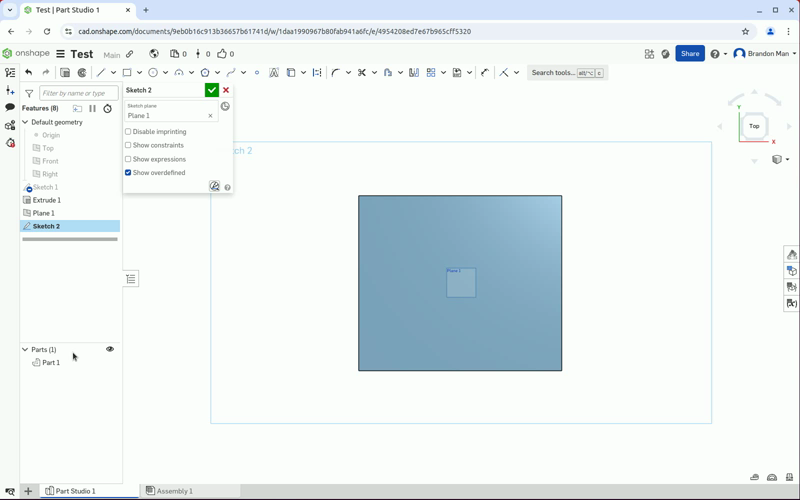
key(y)
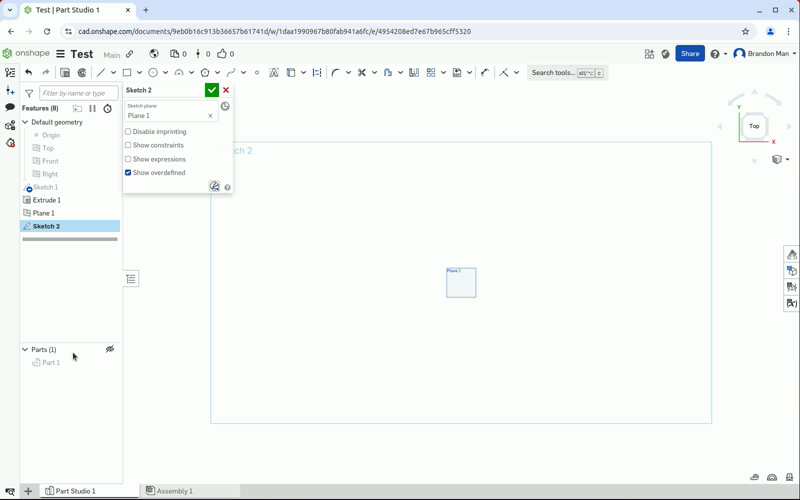
key(l)
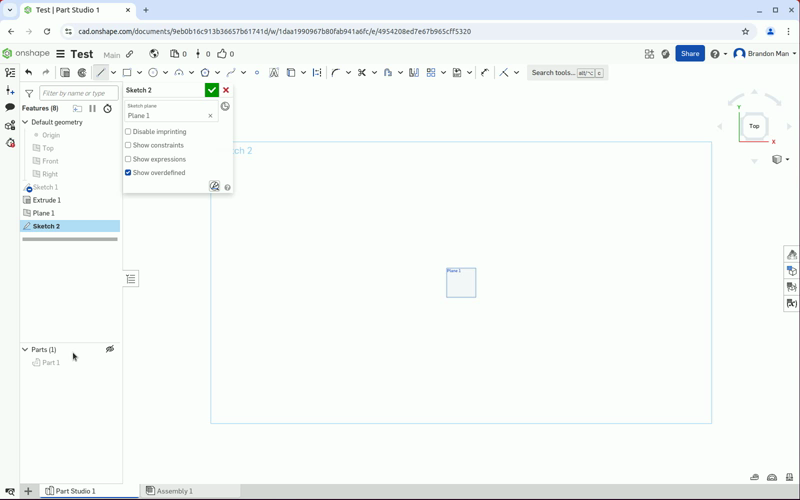
key_down(shift)
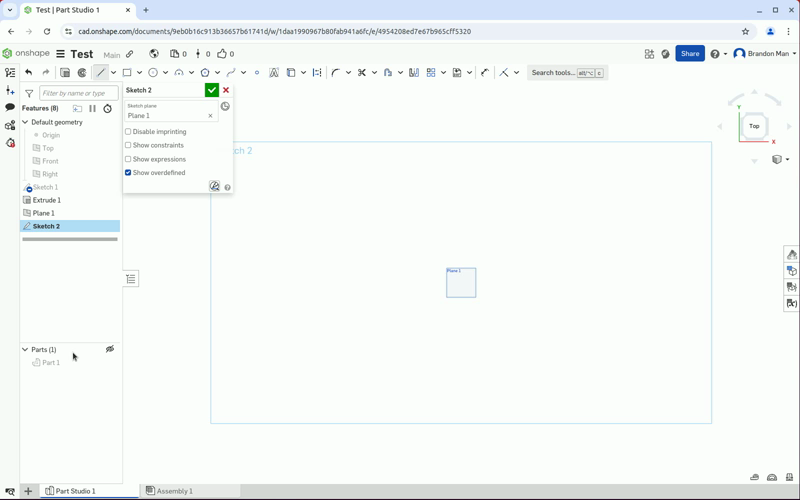
mouse_move(369, 360)
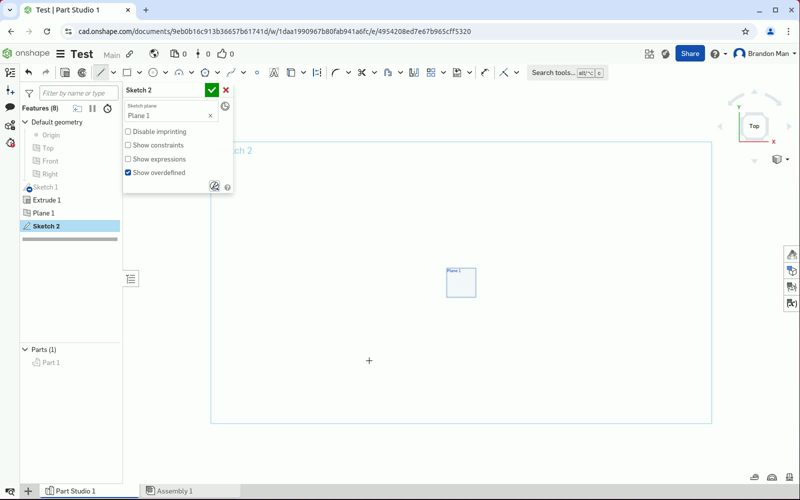
click(369, 360)
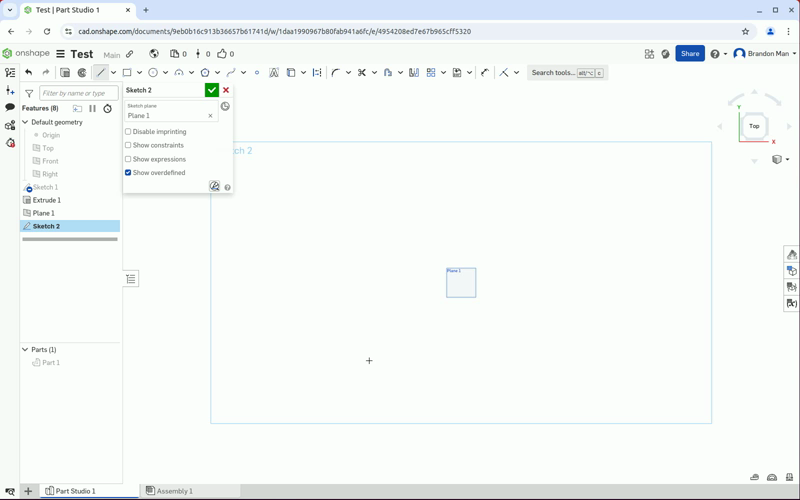
key_up(shift)
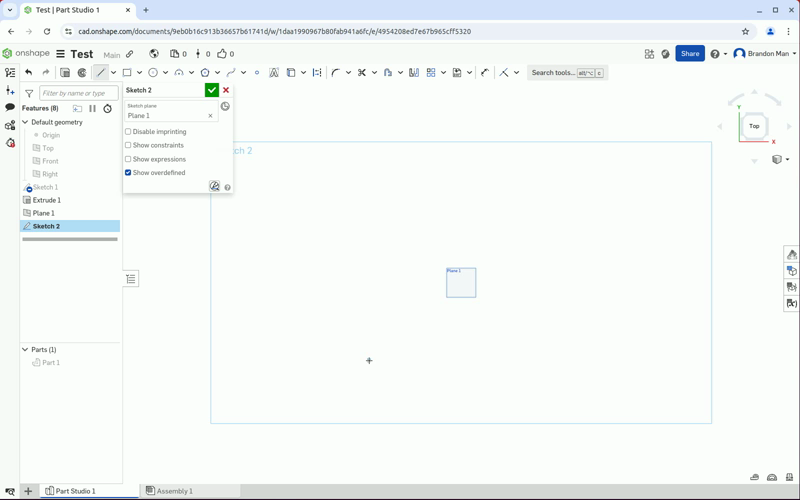
key_down(shift)
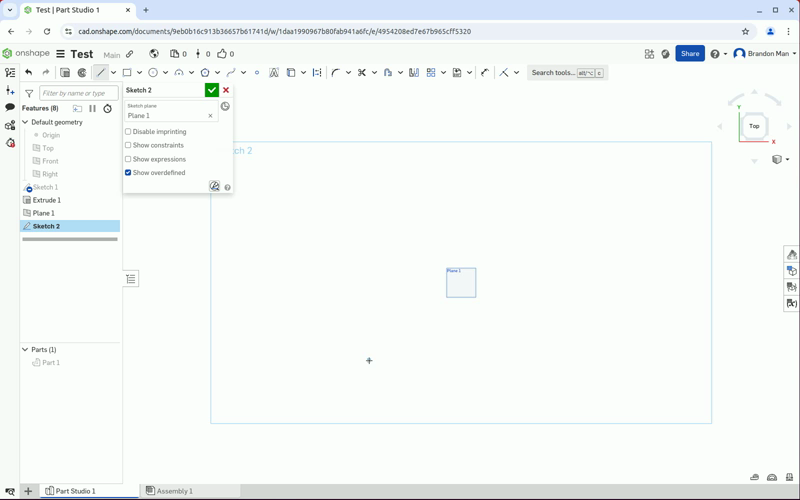
mouse_move(551, 360)
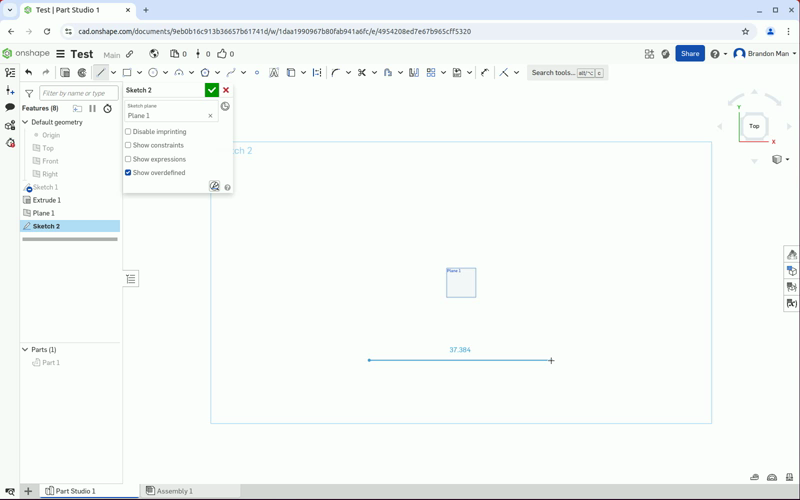
click(551, 360)
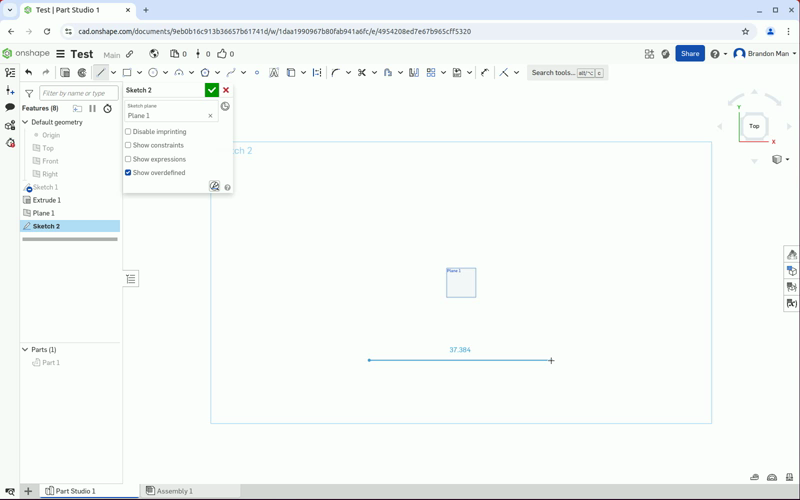
key_up(shift)
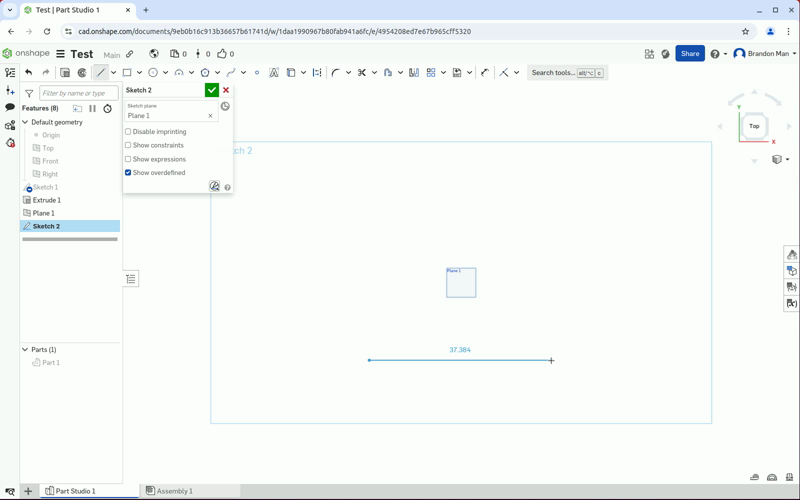
key_down(shift)
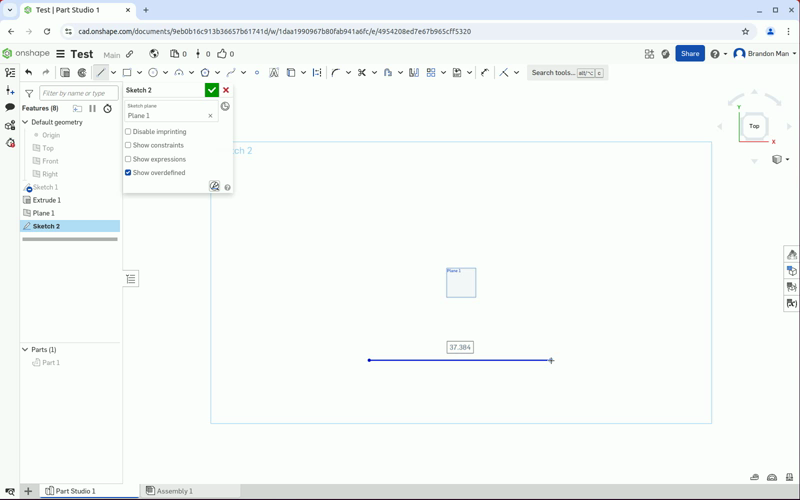
mouse_move(551, 205)
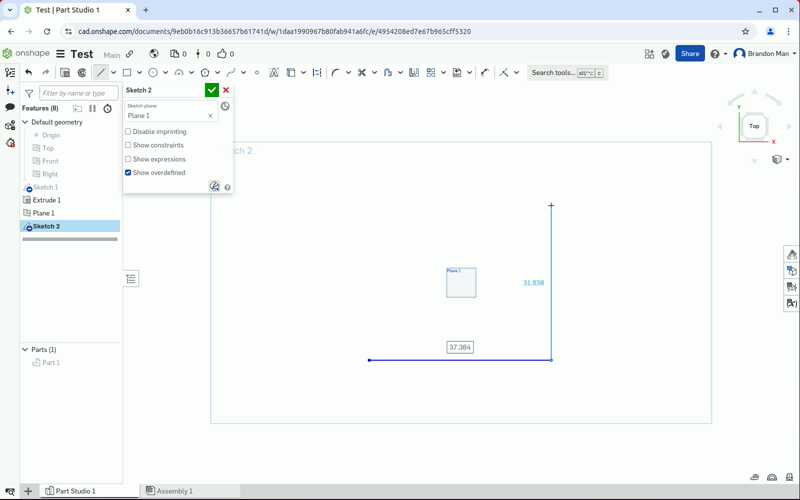
click(551, 205)
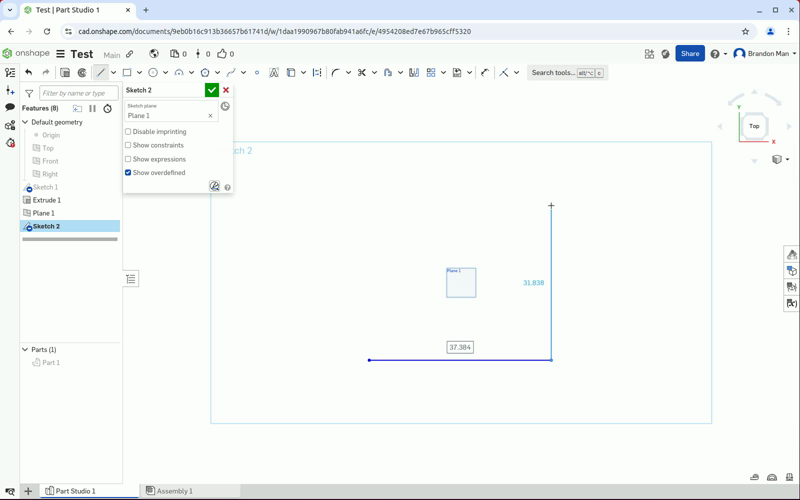
key_up(shift)
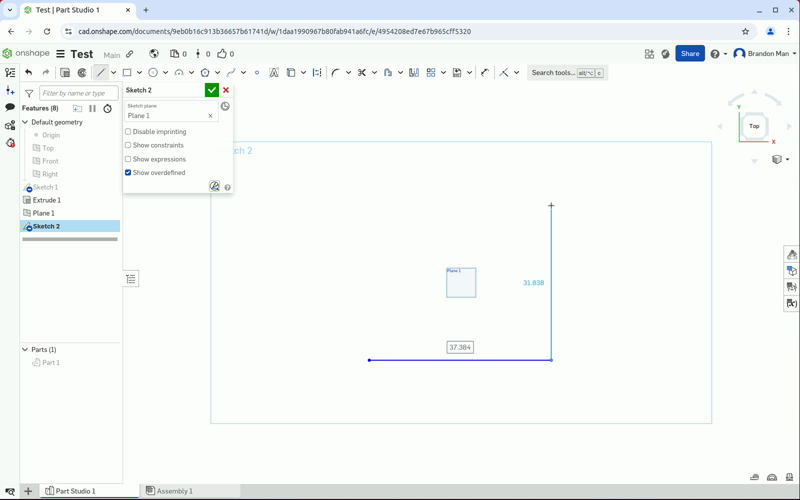
key_down(shift)
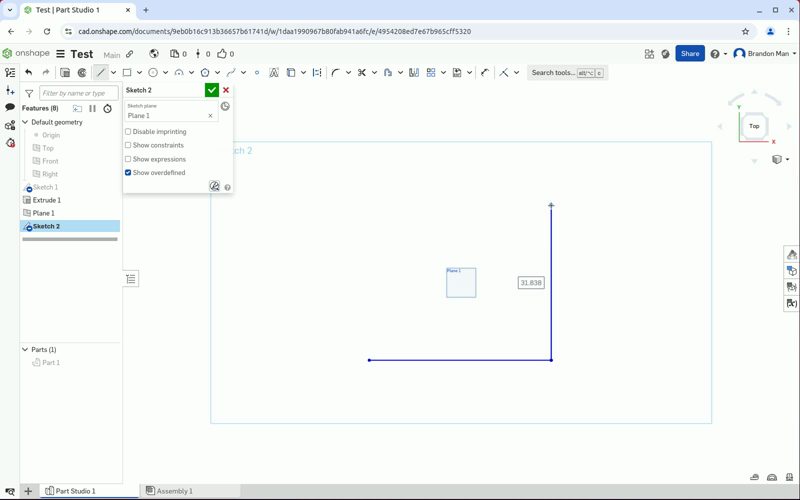
mouse_move(369, 205)
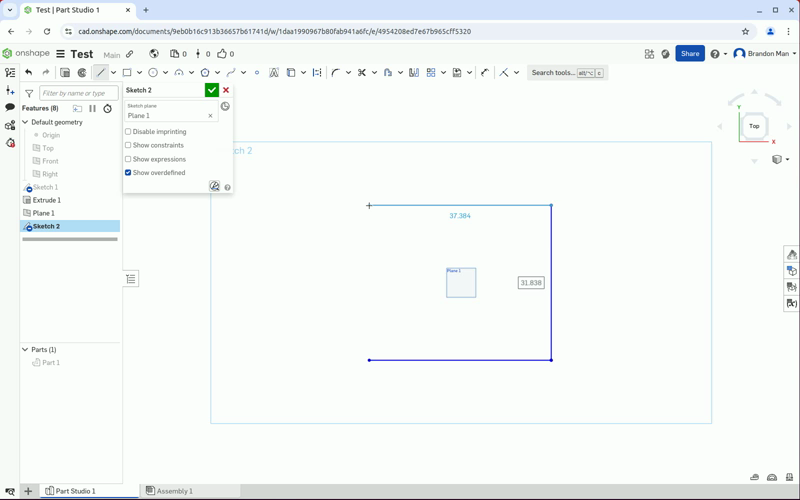
click(369, 205)
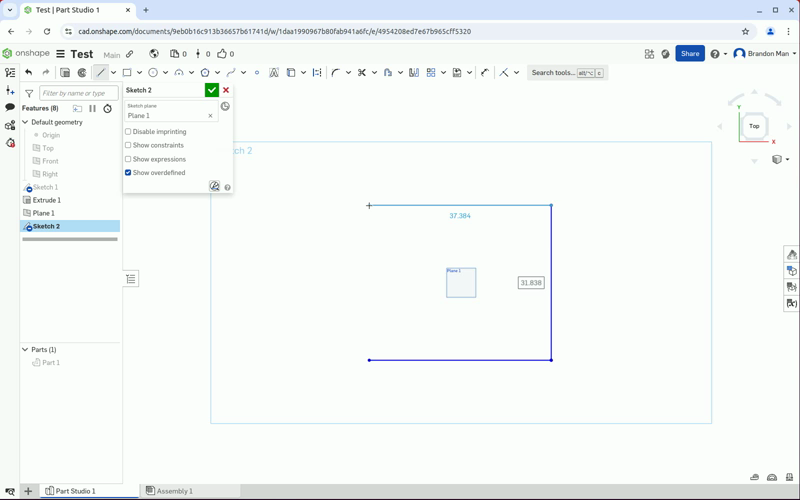
key_up(shift)
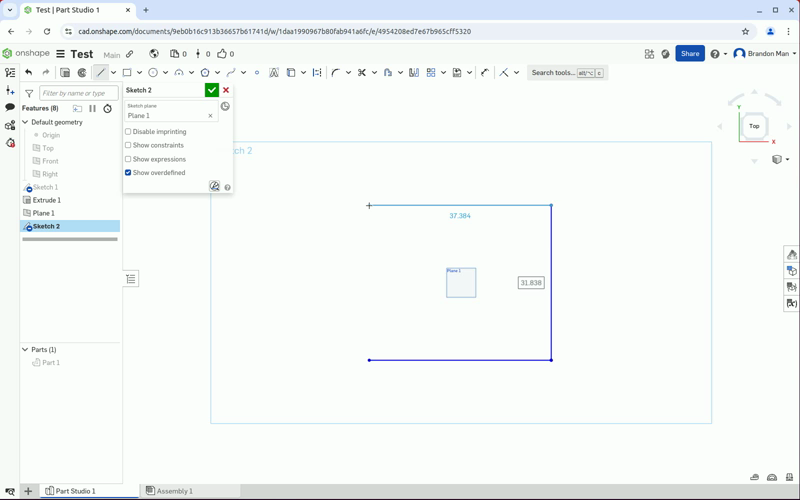
key_down(shift)
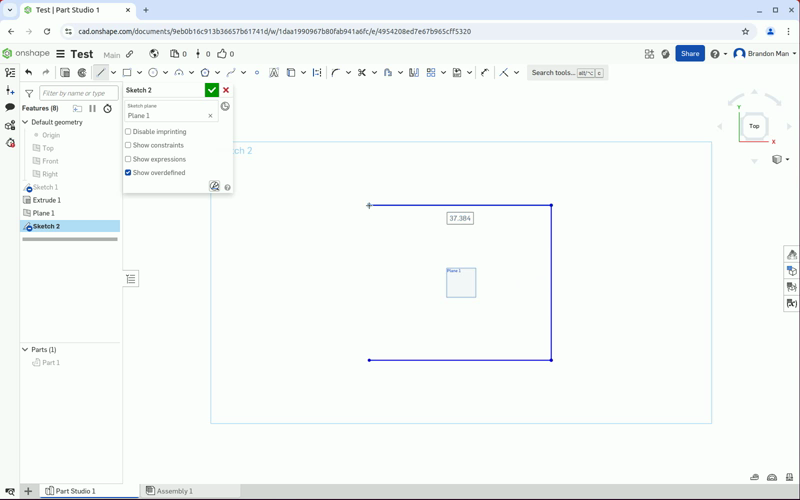
mouse_move(369, 360)
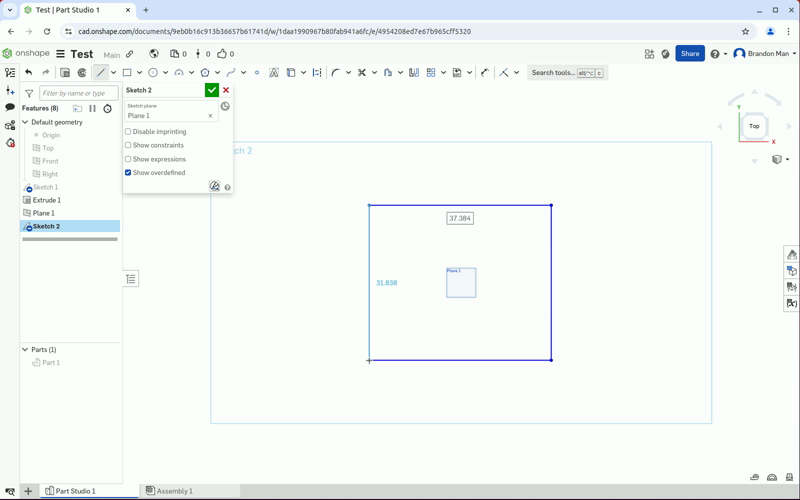
key_up(shift)
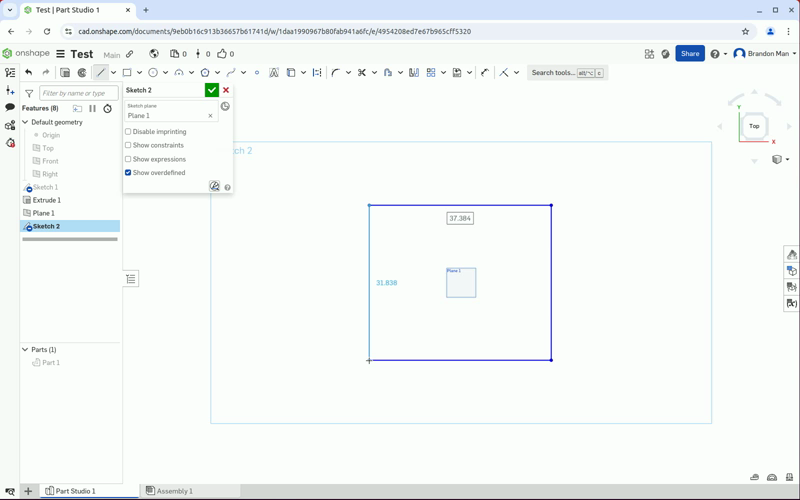
click(369, 360)
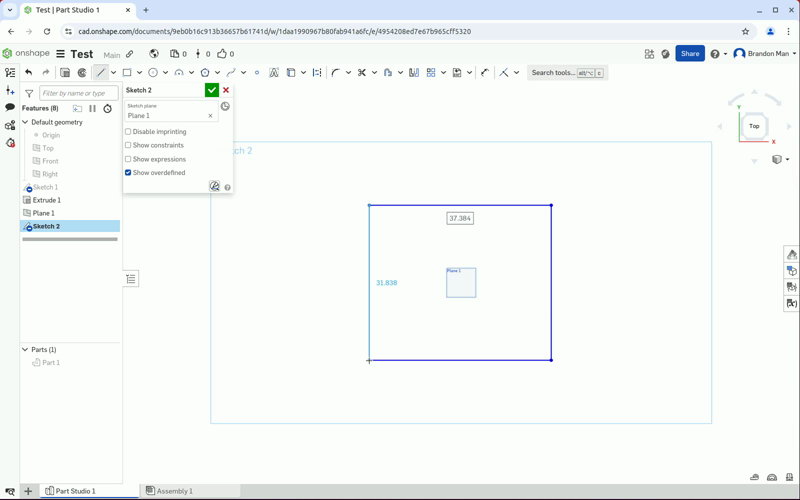
key(esc)
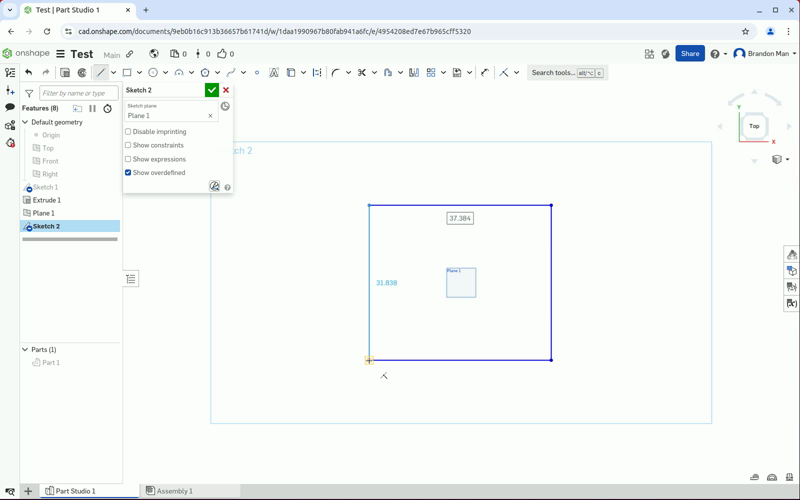
mouse_move(457, 279)
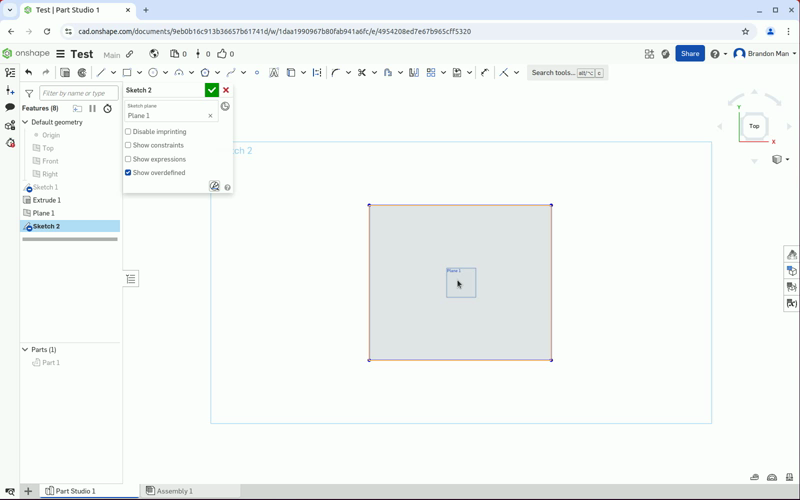
click(457, 279)
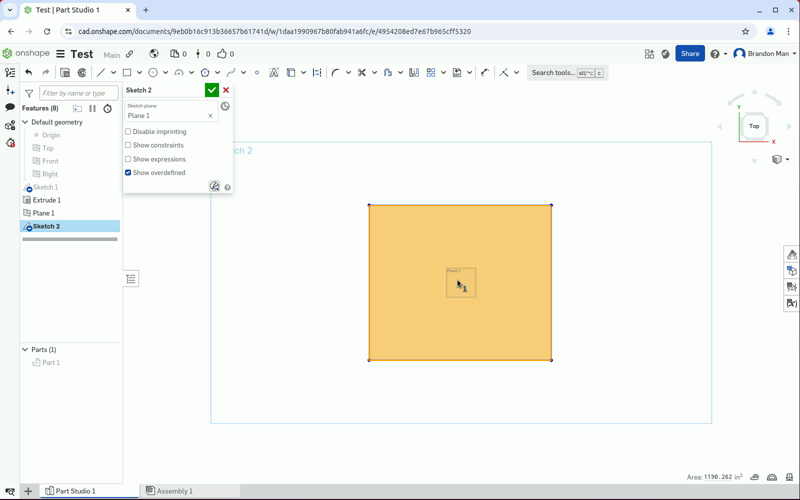
mouse_move(73, 352)
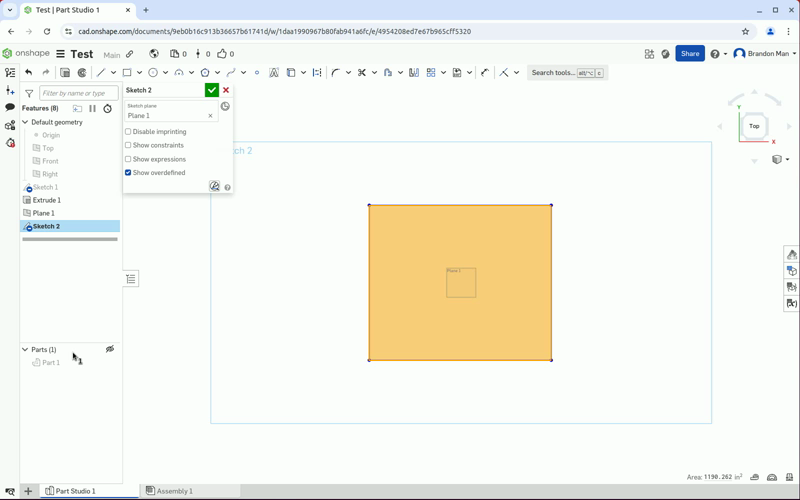
key(shift+y)
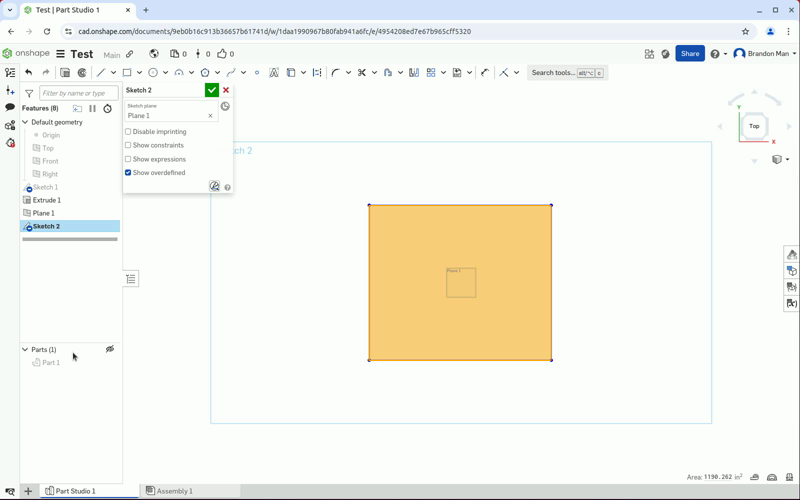
key(shift+e)
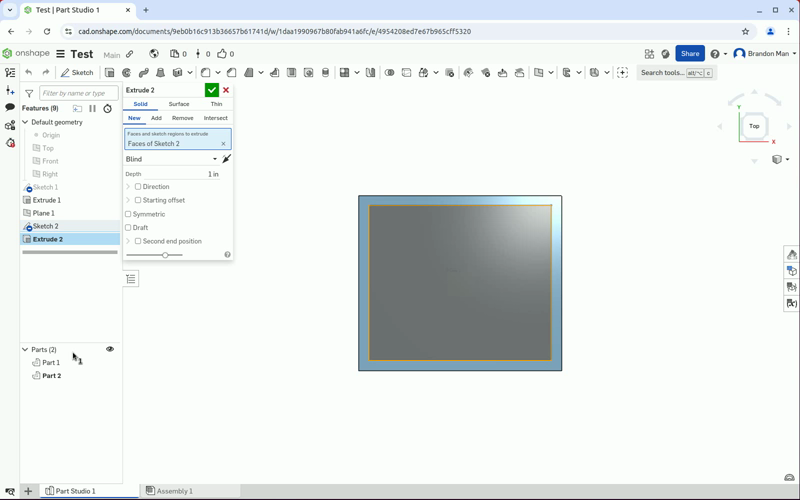
mouse_move(143, 106)
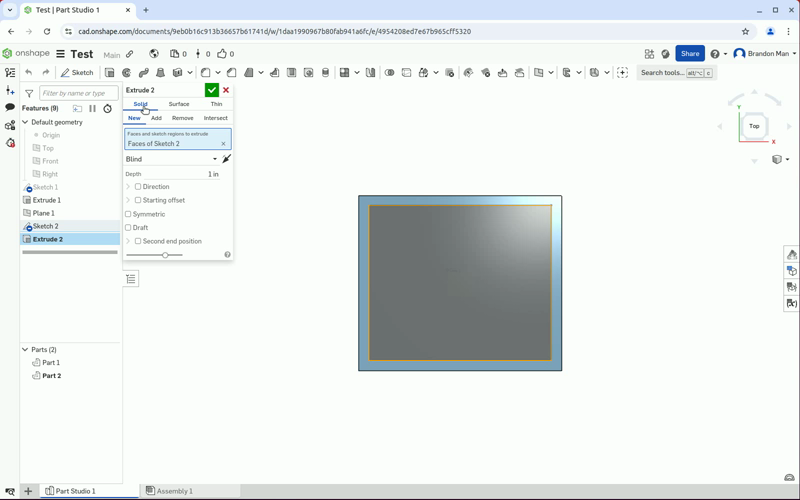
click(143, 106)
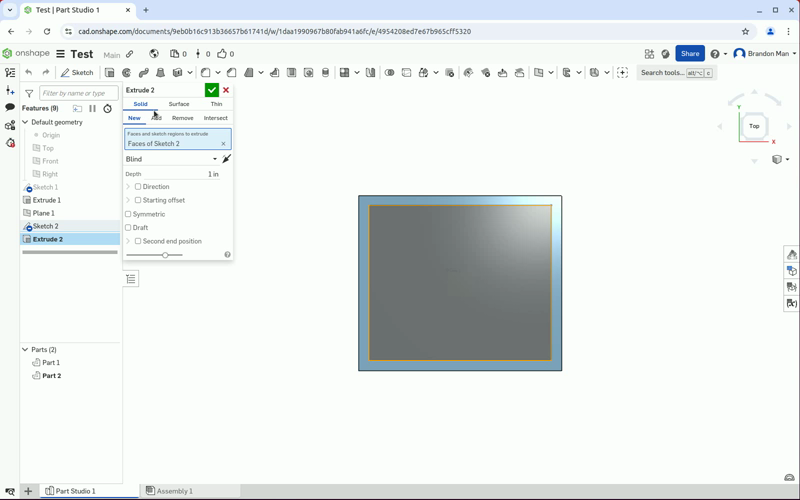
mouse_move(186, 120)
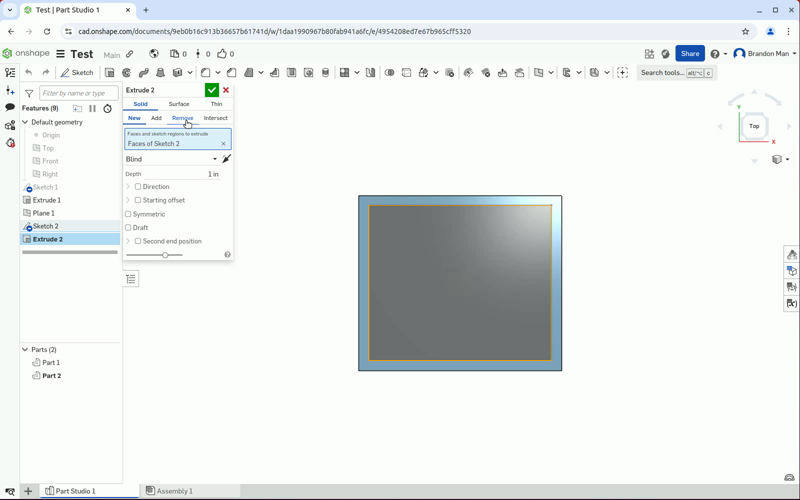
click(186, 120)
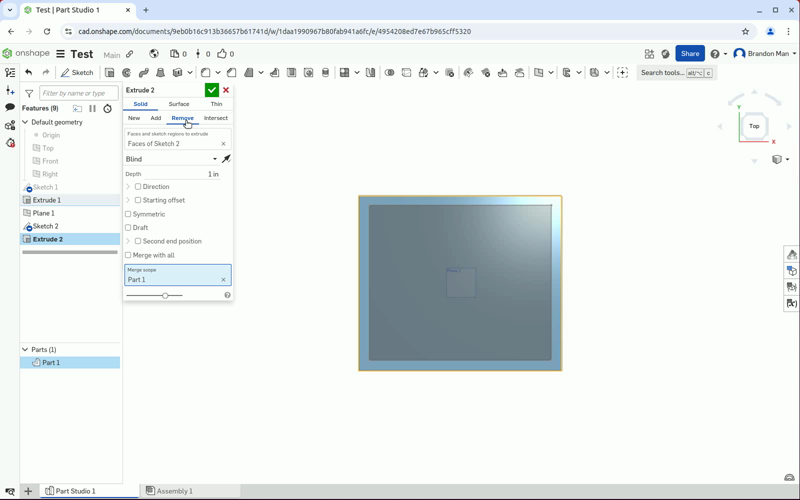
key(tab, 4)
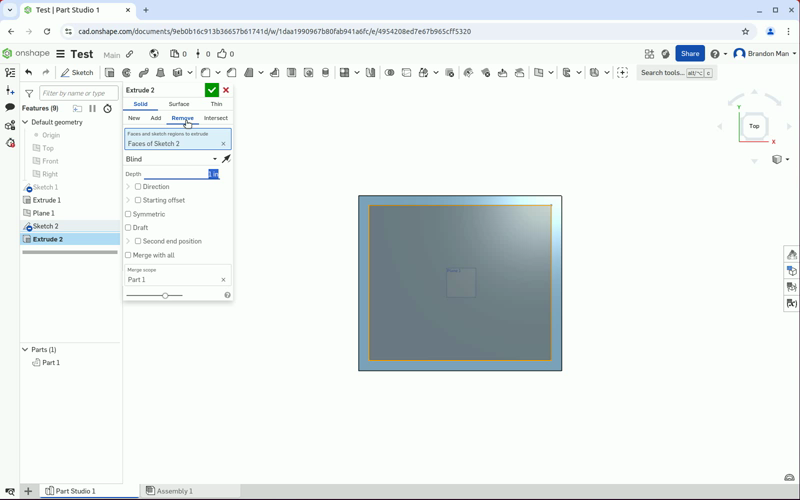
text(5.777)
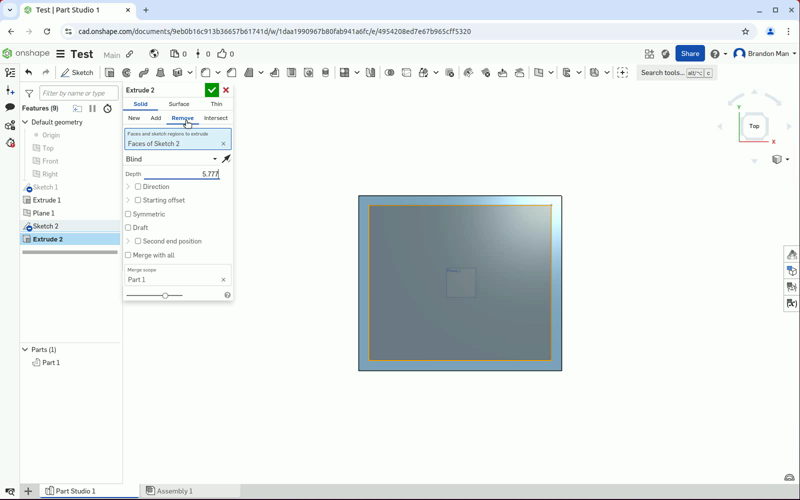
key(tab, 6)
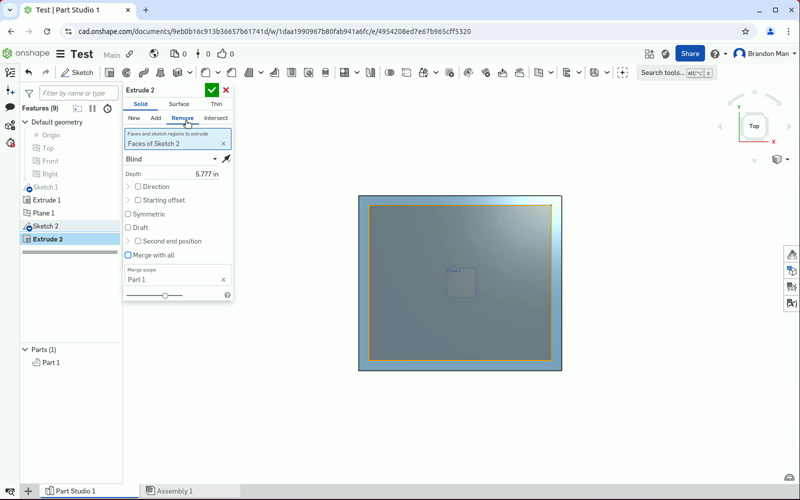
key(space)
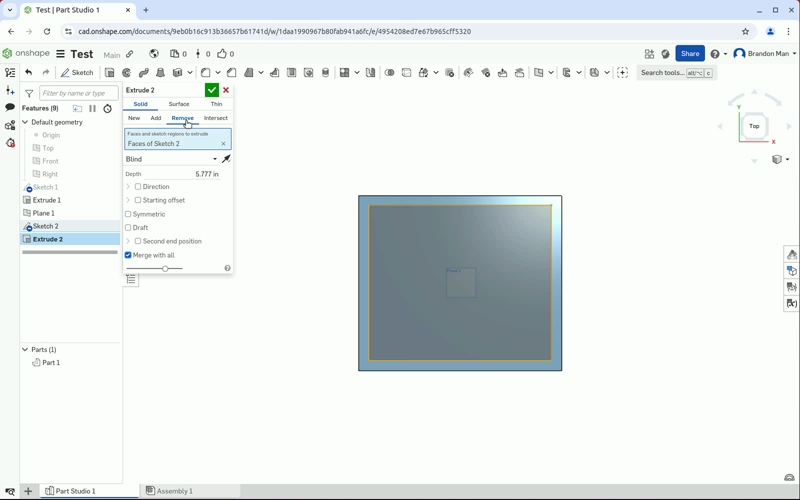
key(enter)
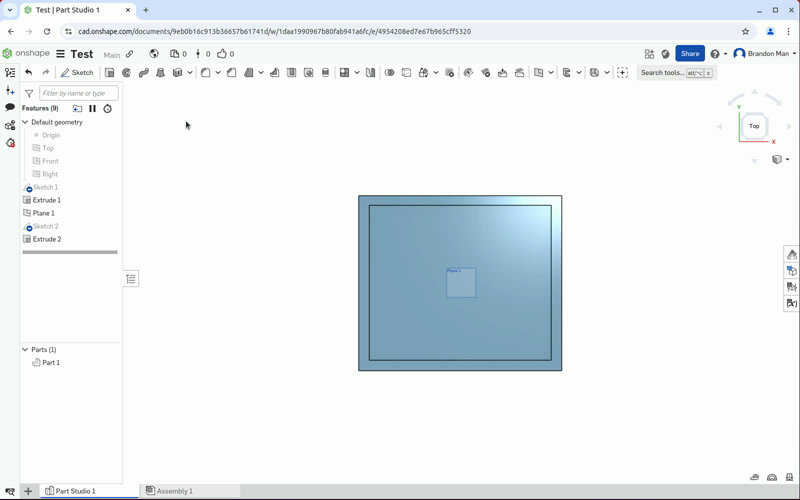
key(shift+h)
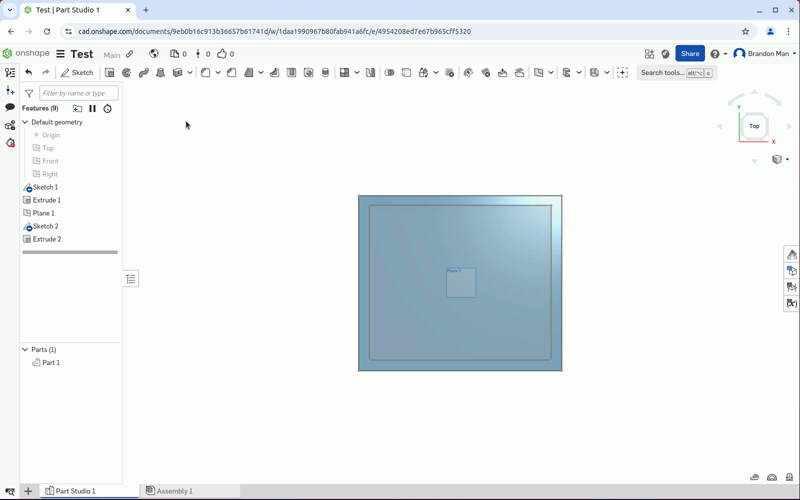
key(shift+h)
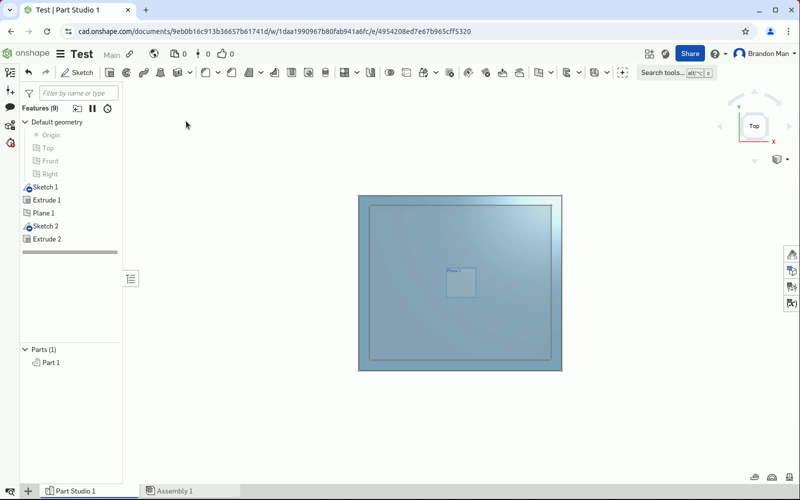
key(shift+7)
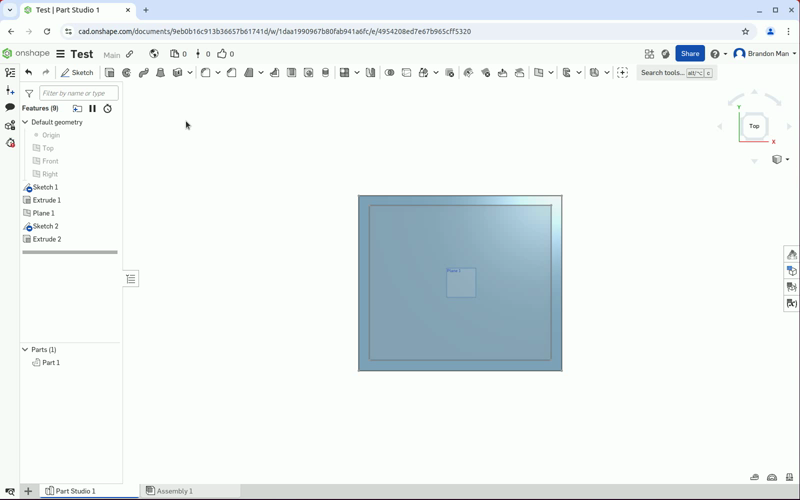
key(up, 3)
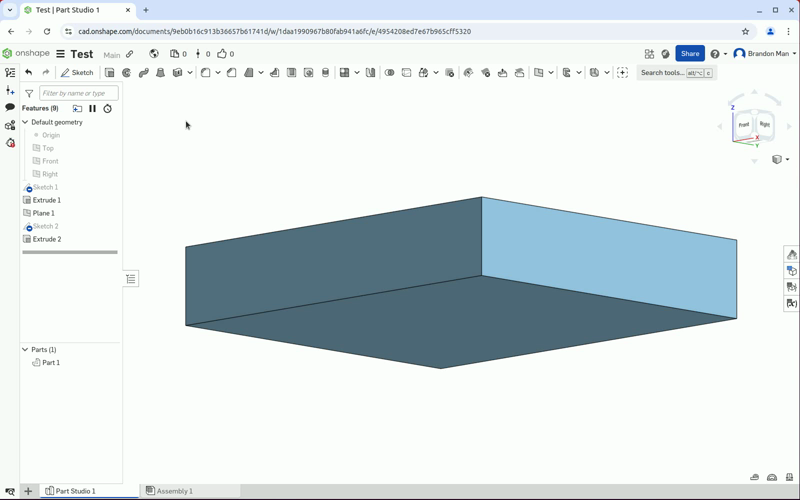
key(left, 3)
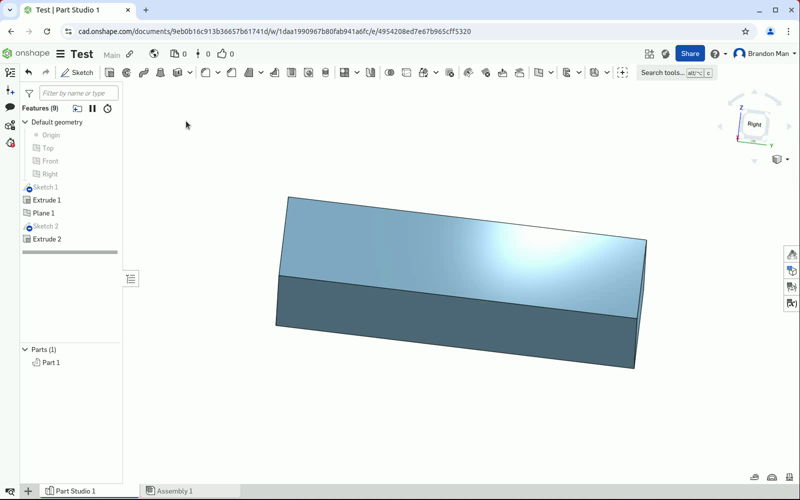
key(right, 3)
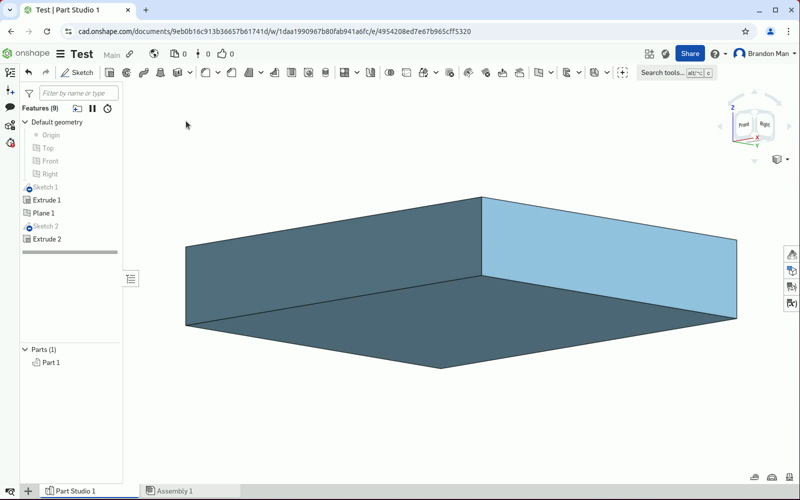
key(down, 3)
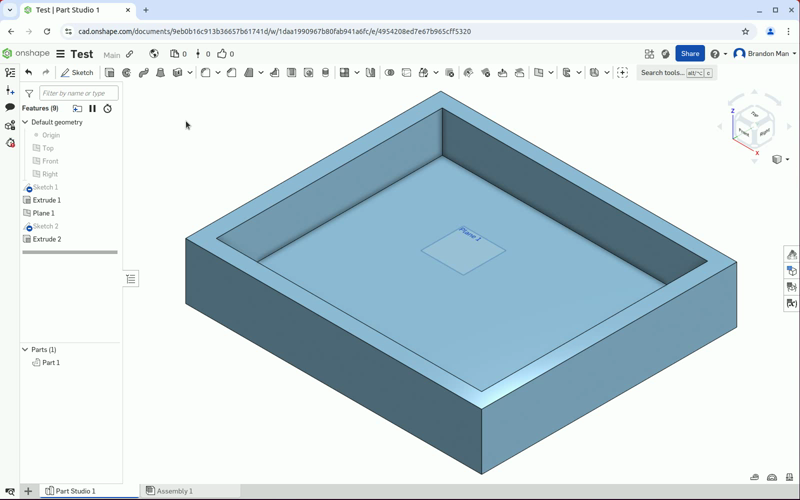
mouse_move(73, 189)
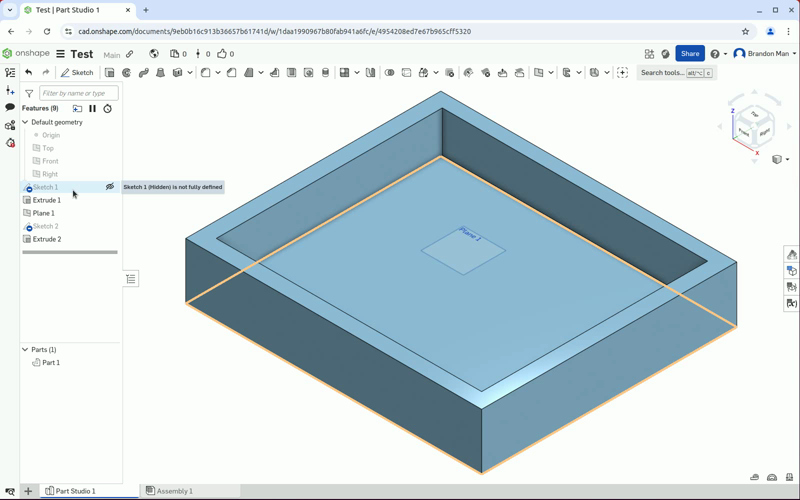
click(73, 189)